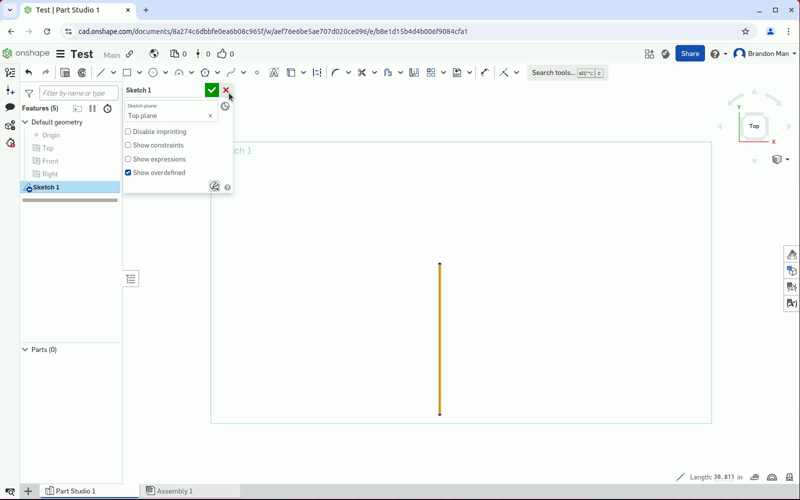
key(shift+h)
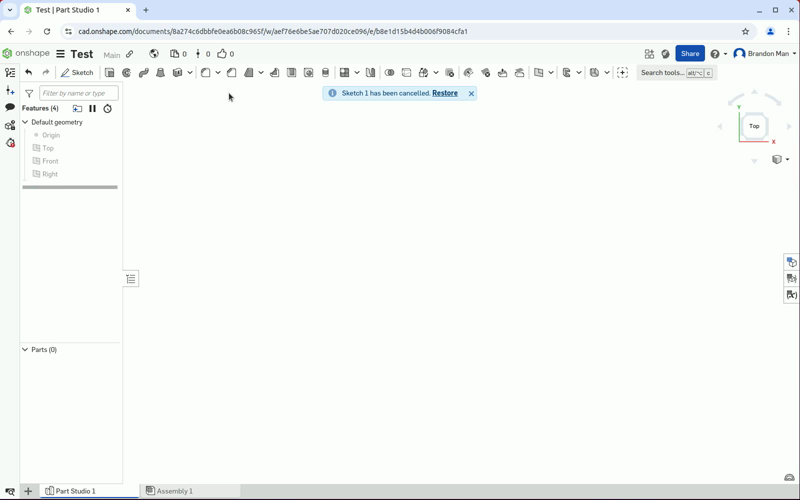
mouse_move(73, 352)
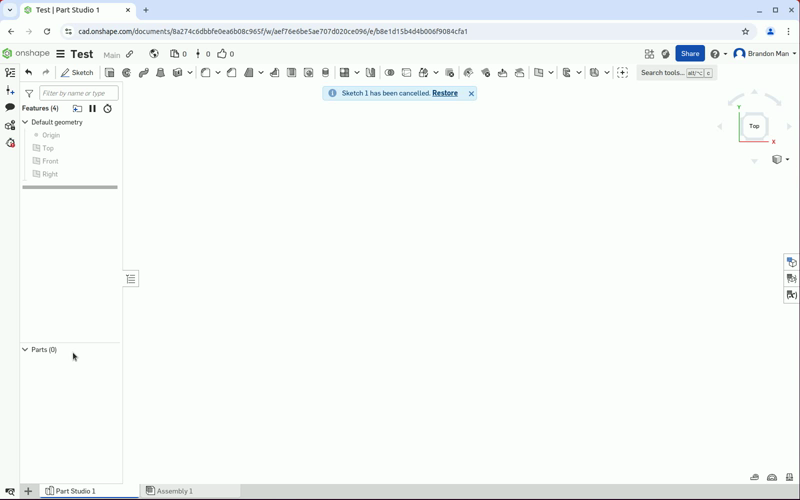
key(y)
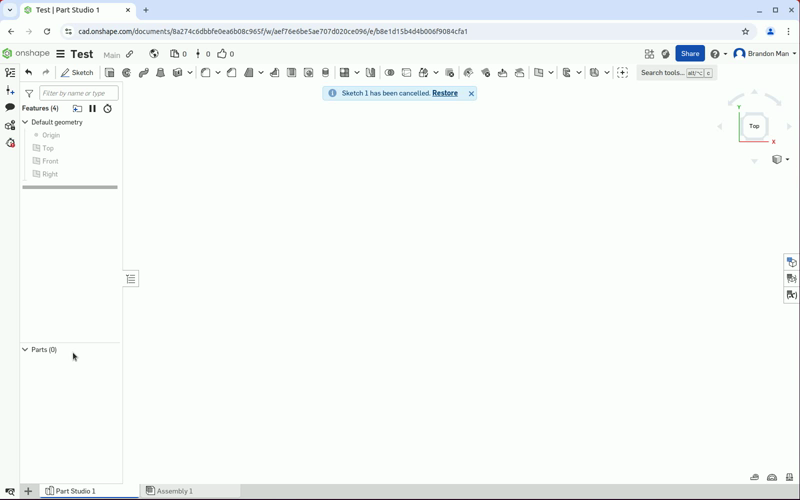
key(shift+p)
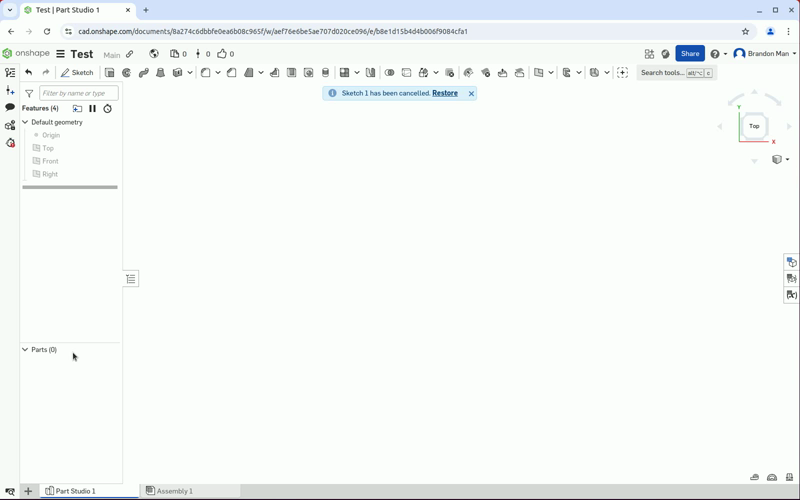
key(space)
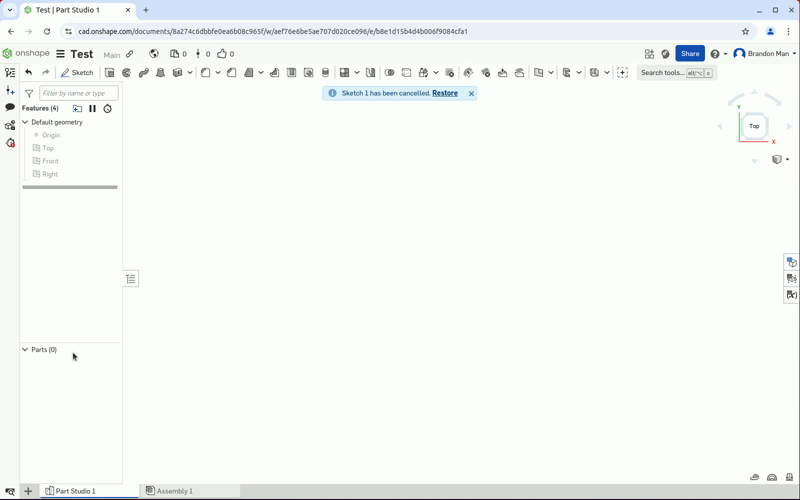
key_down(shift)
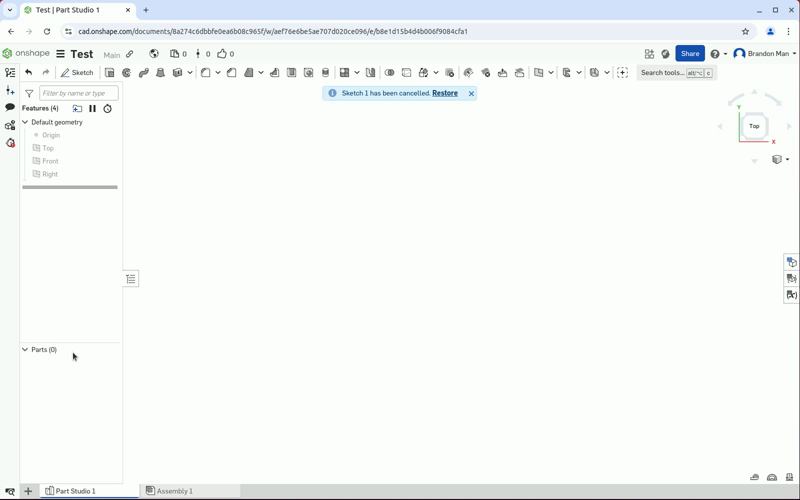
key(up)
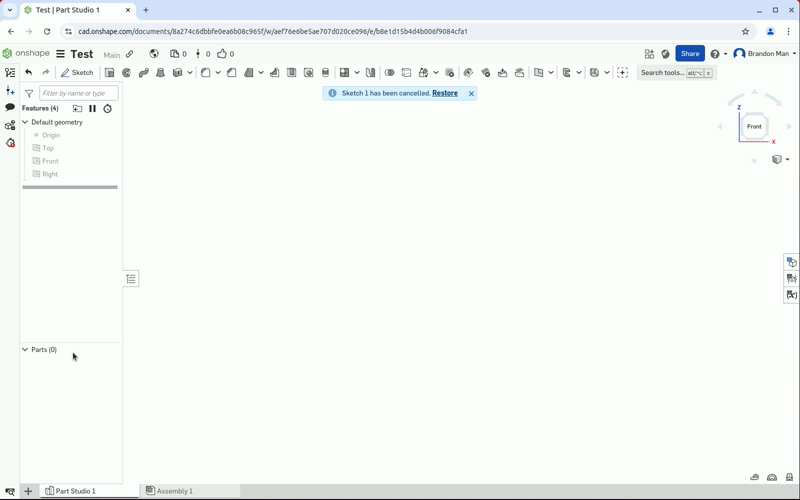
key_up(shift)
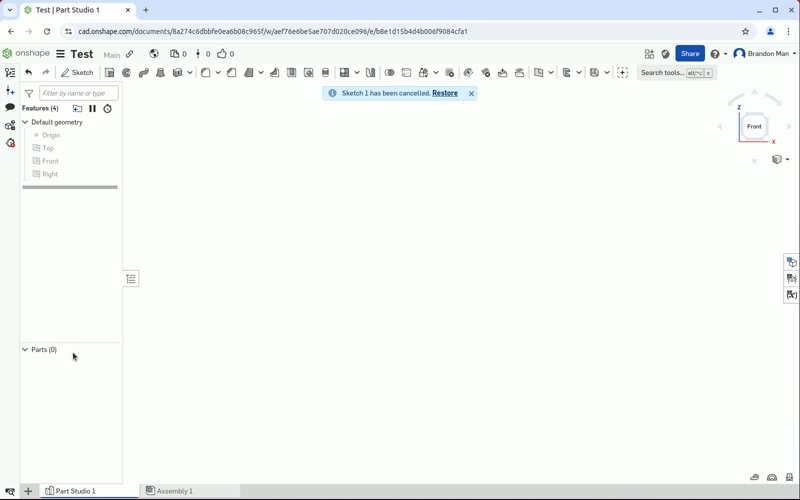
mouse_move(73, 352)
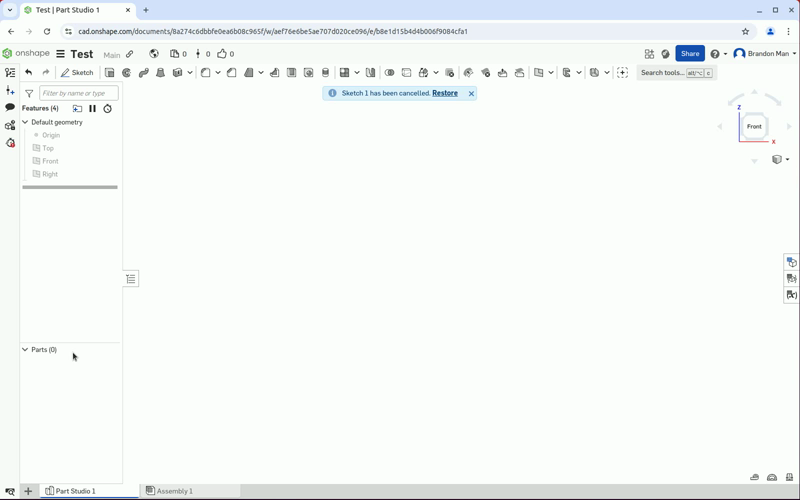
key(shift+y)
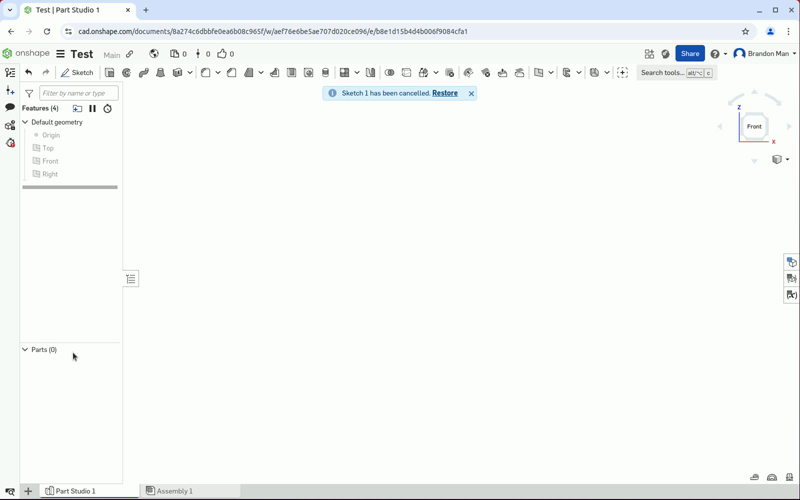
key(shift+s)
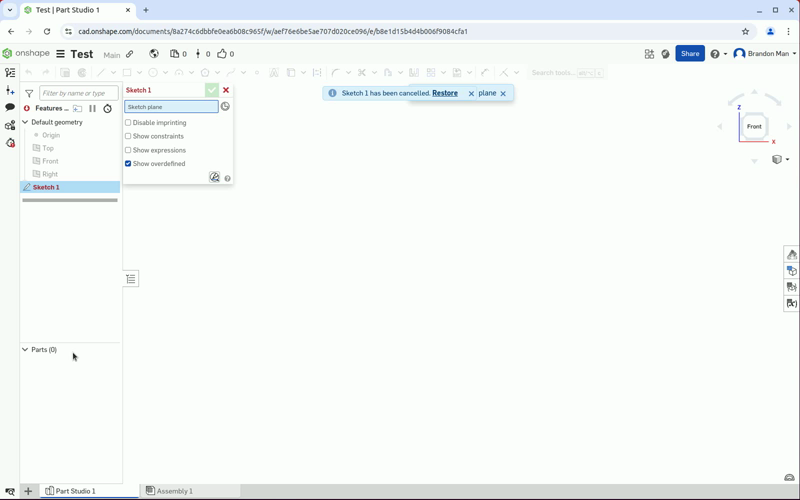
mouse_move(73, 163)
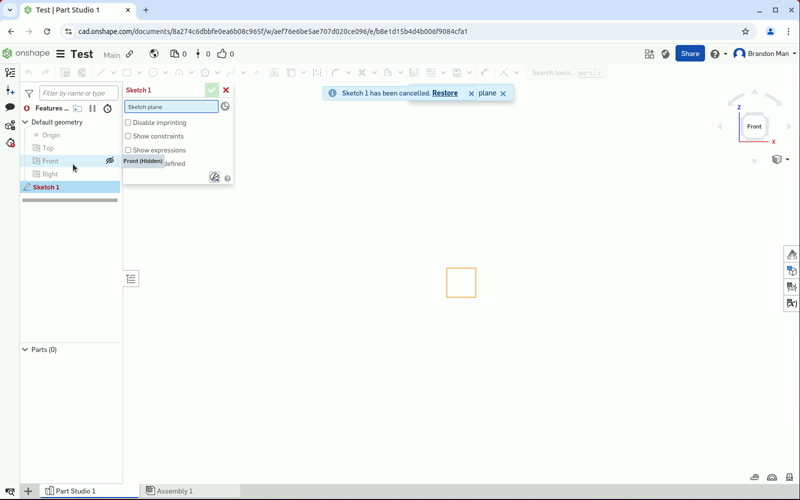
click(73, 163)
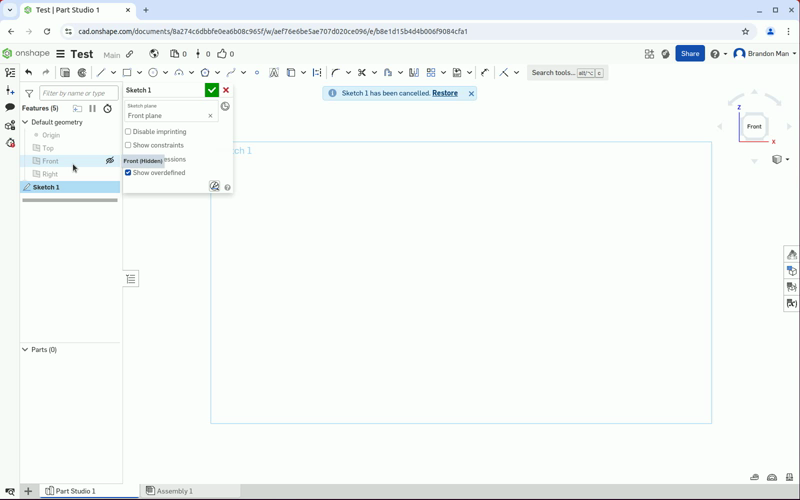
mouse_move(73, 352)
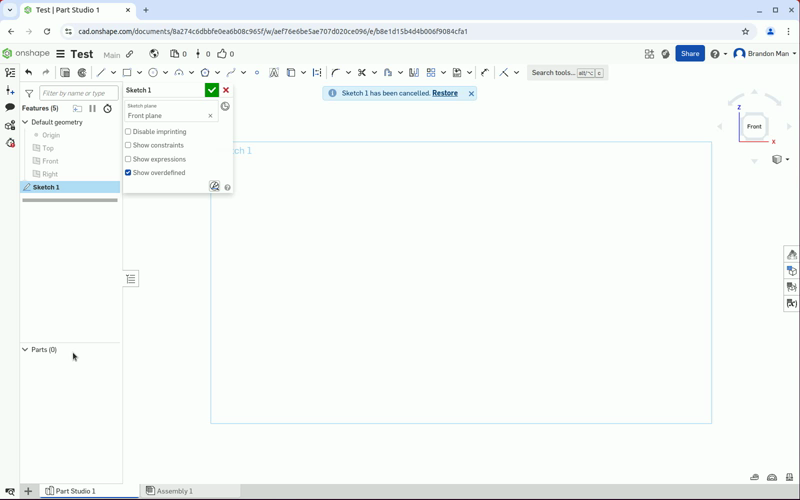
key(y)
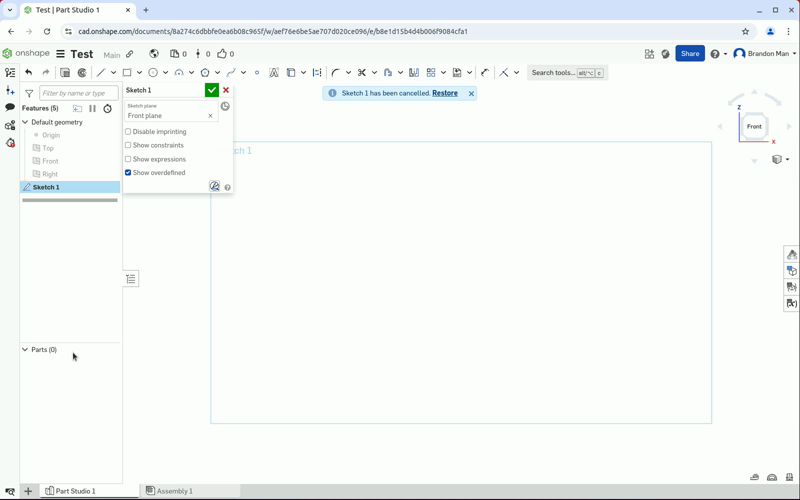
key(l)
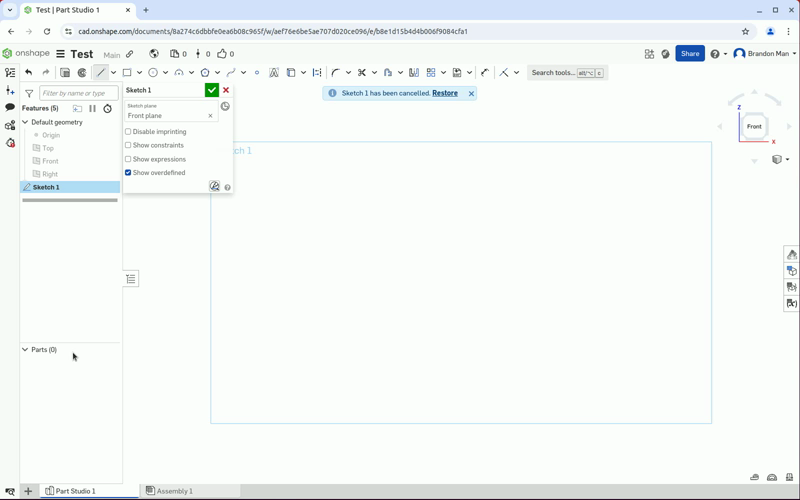
key_down(shift)
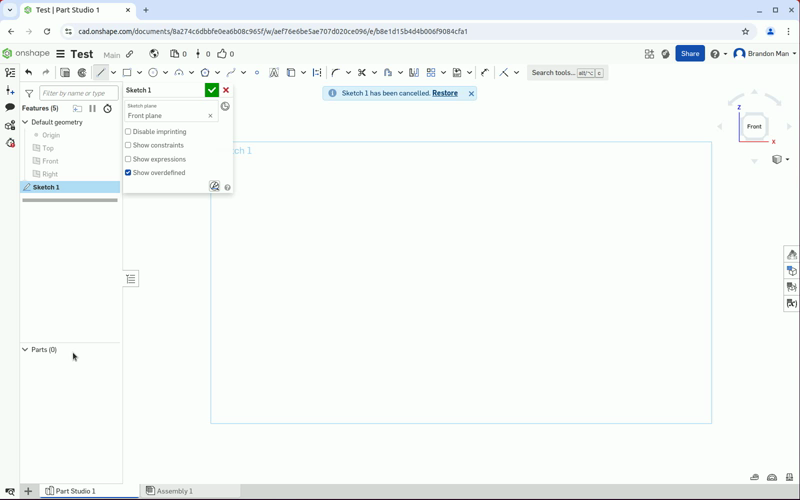
mouse_move(460, 282)
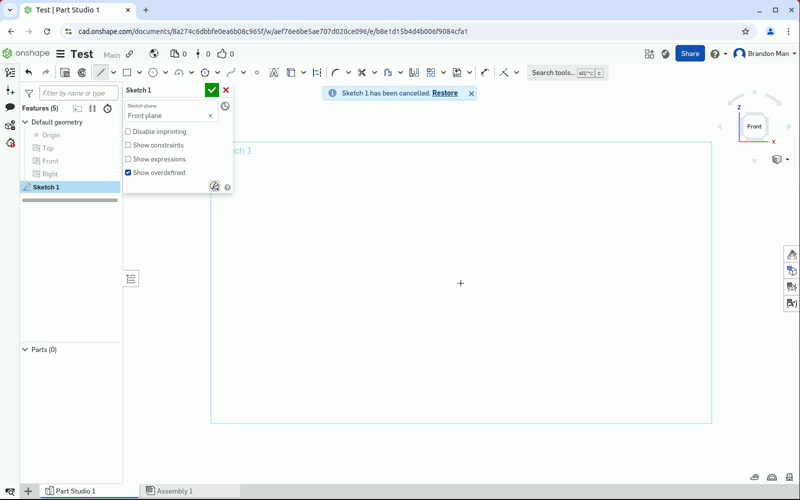
click(460, 282)
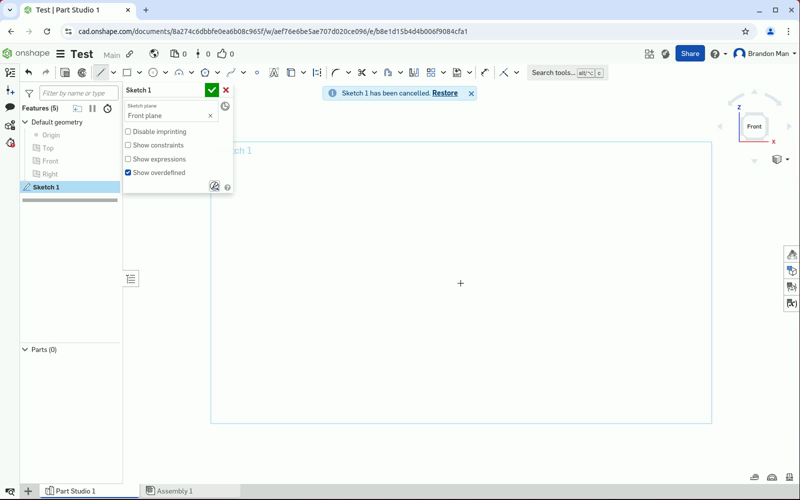
key_up(shift)
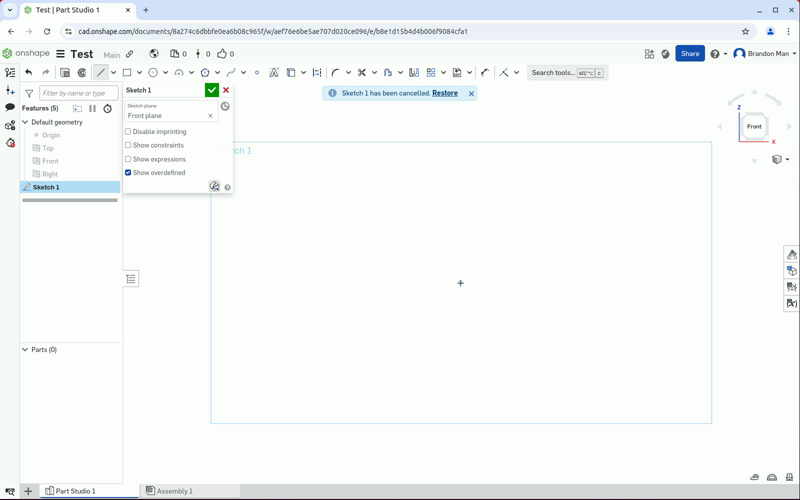
key_down(shift)
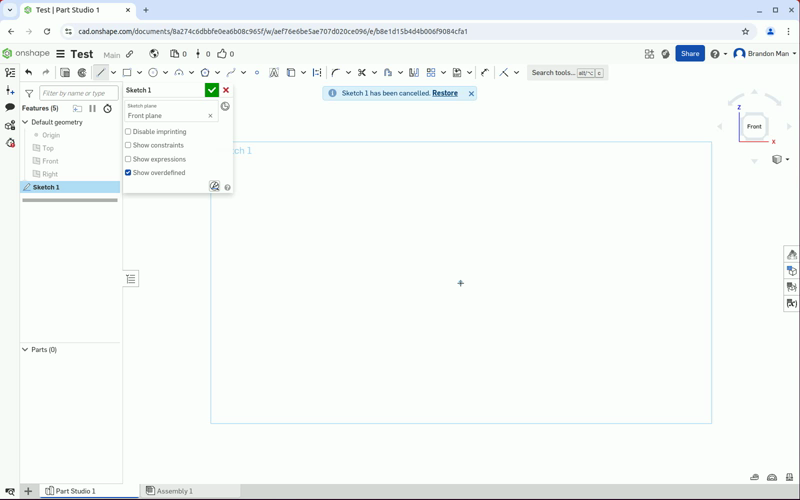
mouse_move(551, 282)
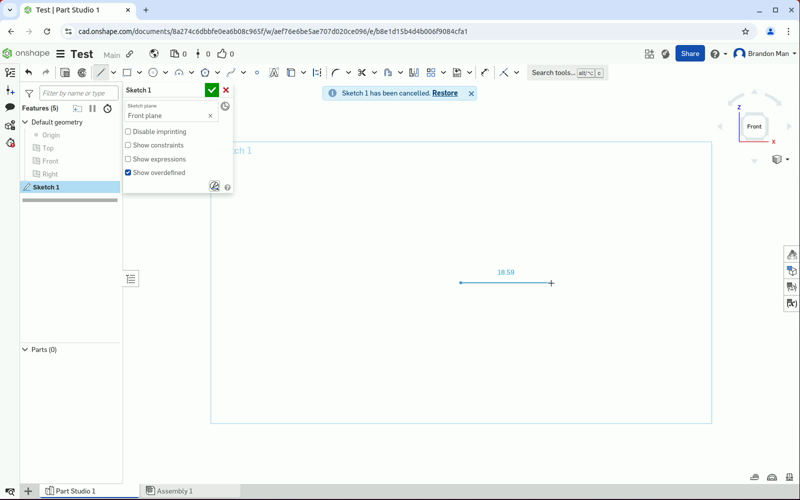
click(551, 282)
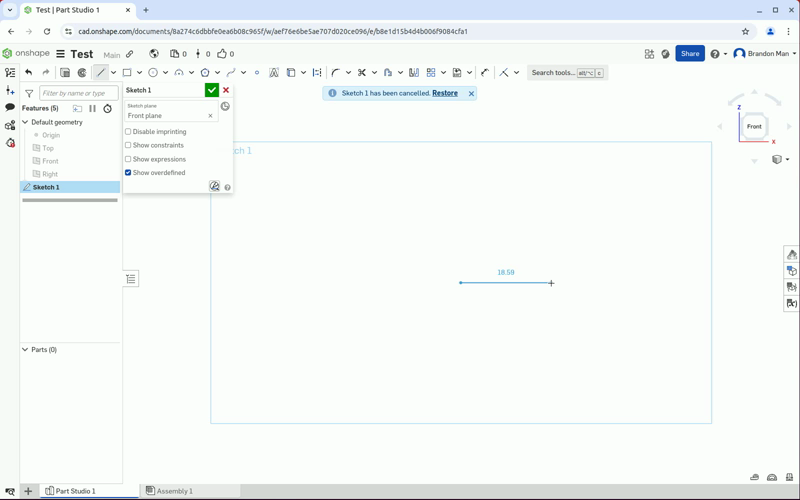
key_up(shift)
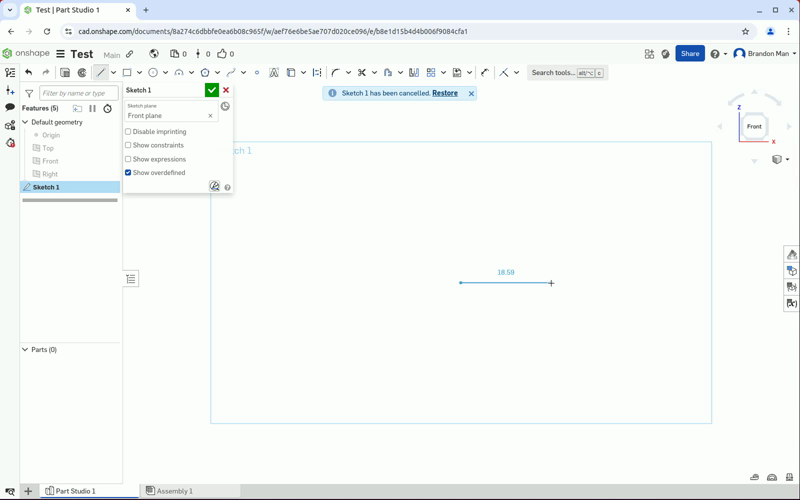
key_down(shift)
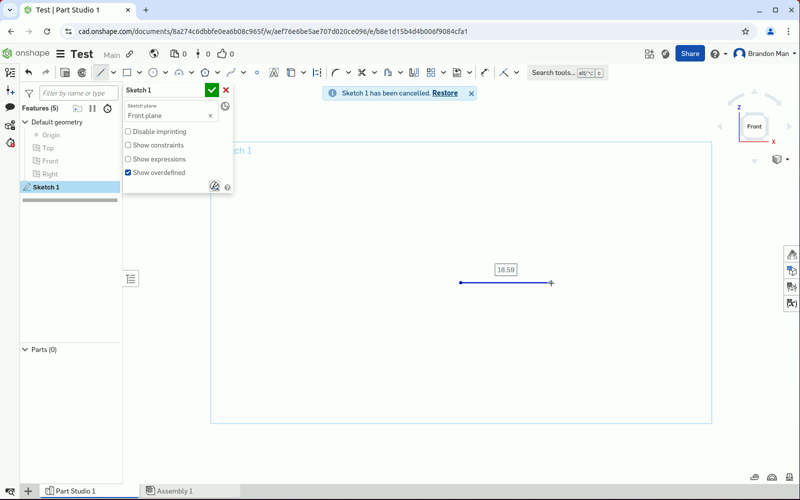
mouse_move(551, 215)
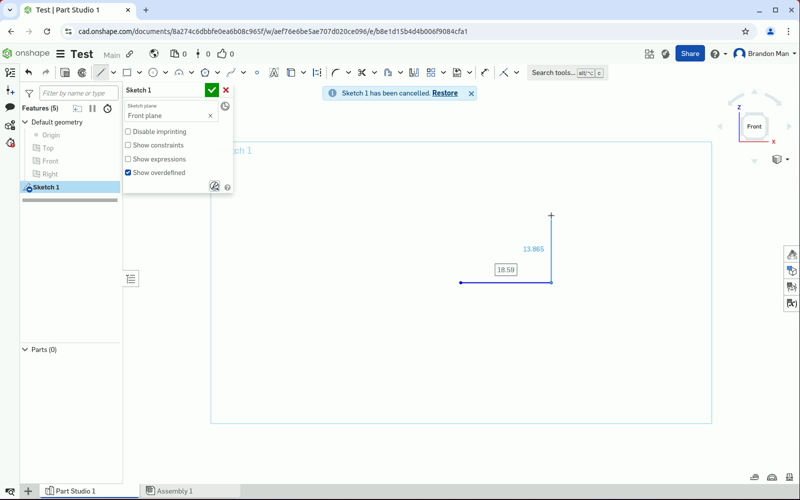
click(551, 215)
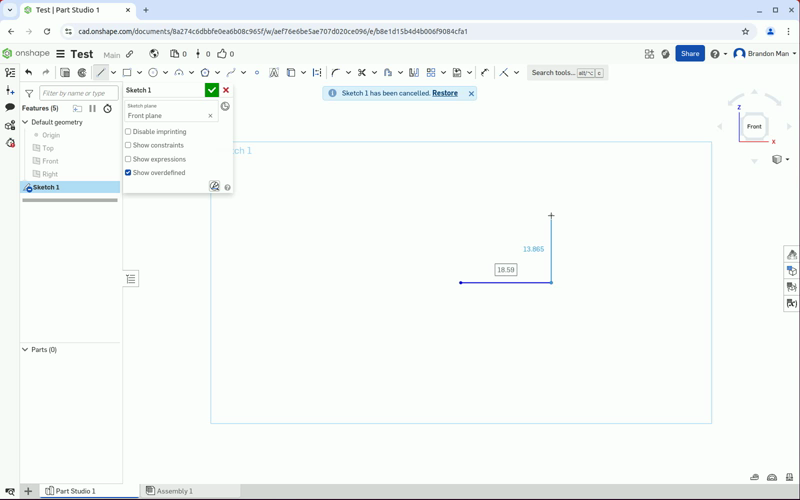
key_up(shift)
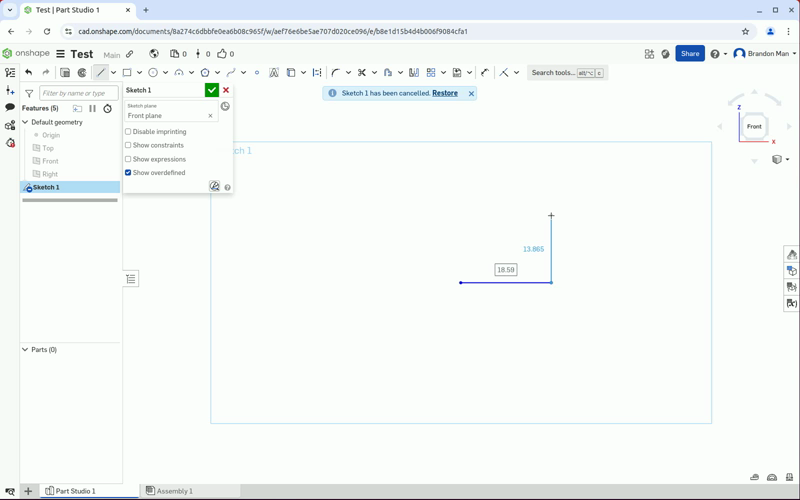
key_down(shift)
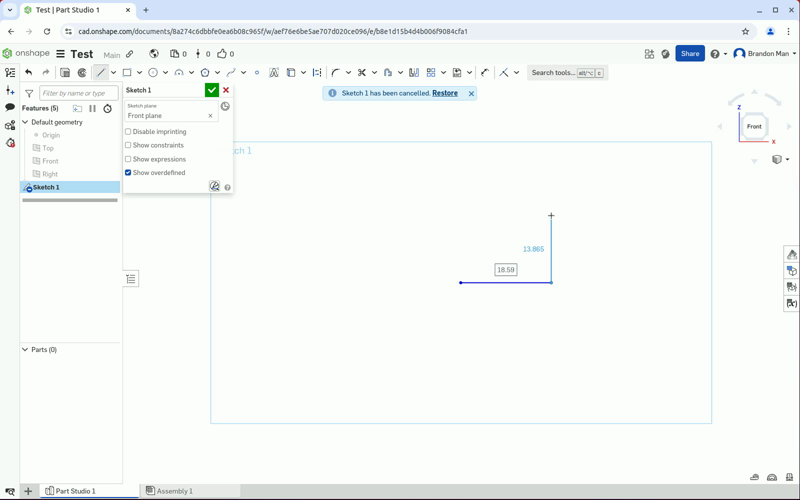
mouse_move(460, 215)
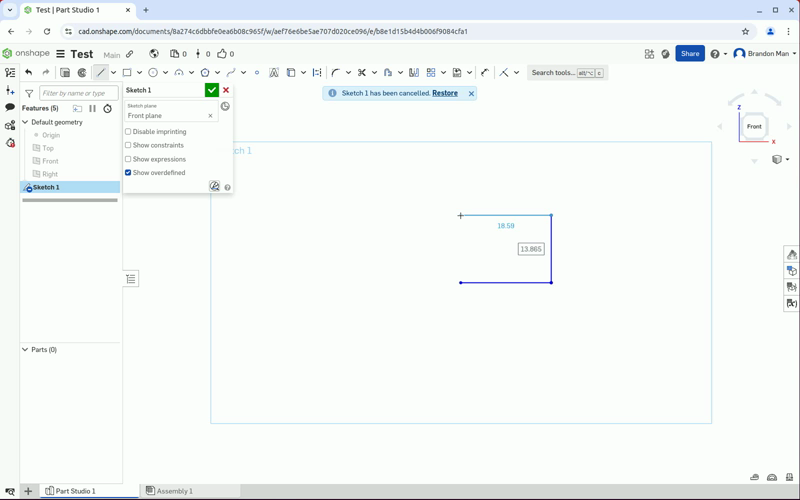
click(460, 215)
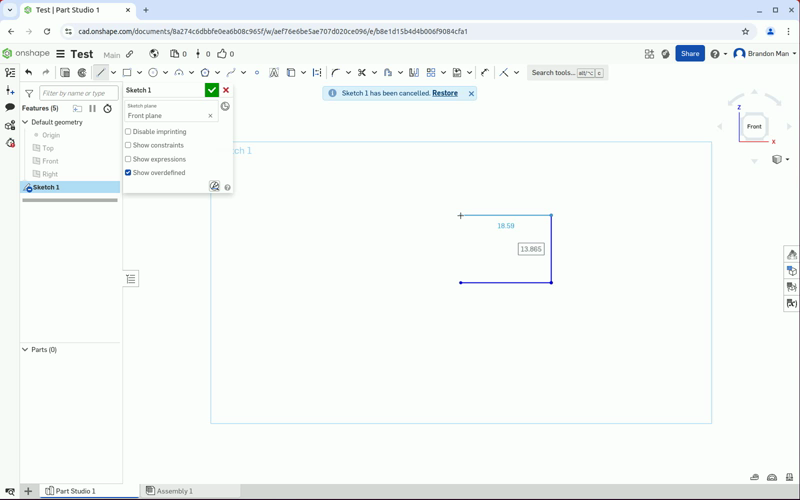
key_up(shift)
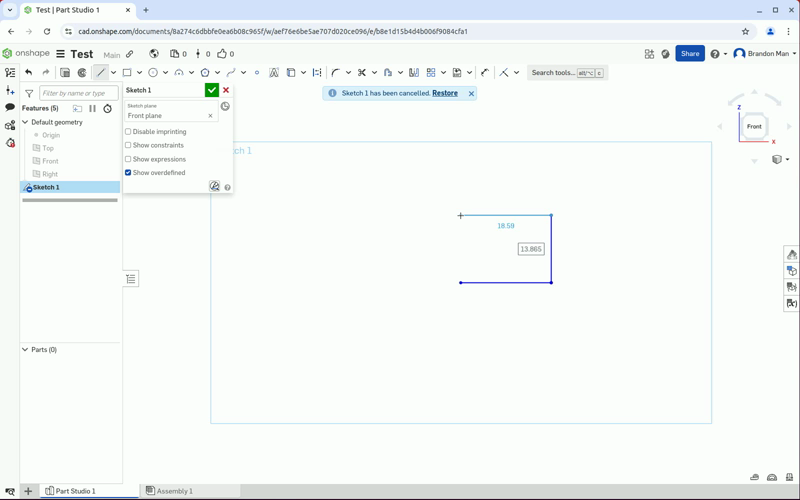
key_down(shift)
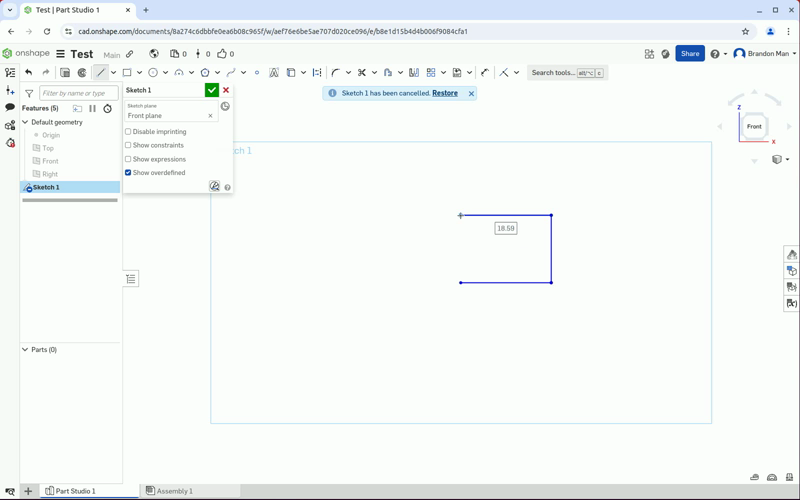
mouse_move(460, 282)
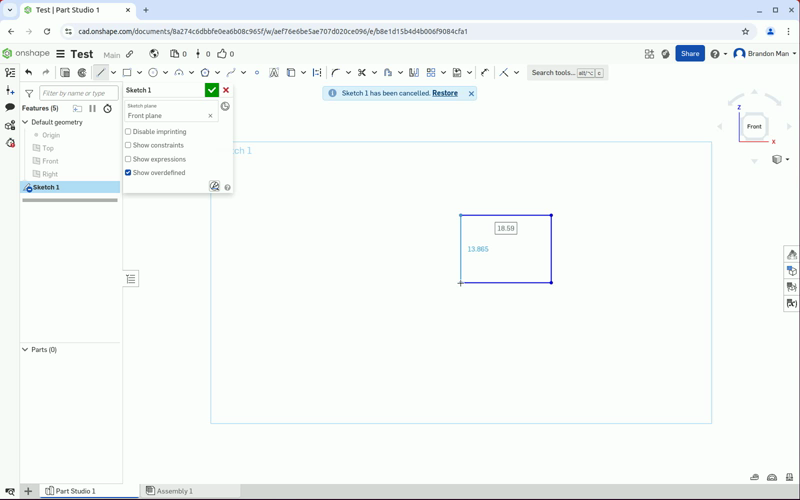
key_up(shift)
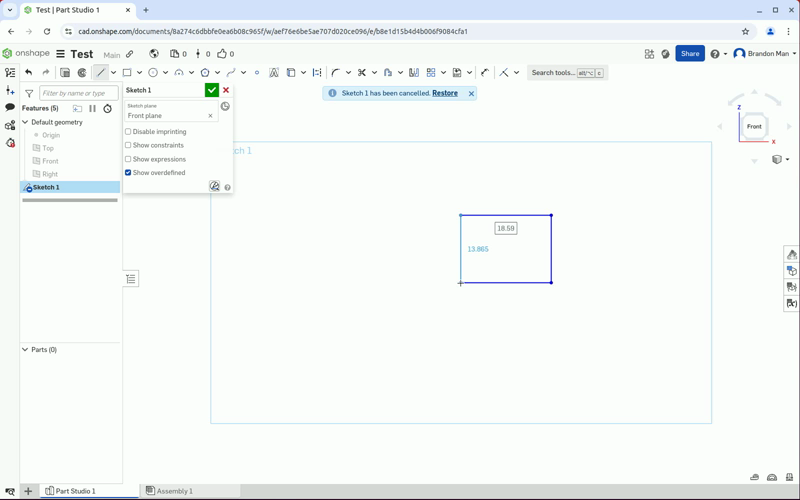
click(460, 282)
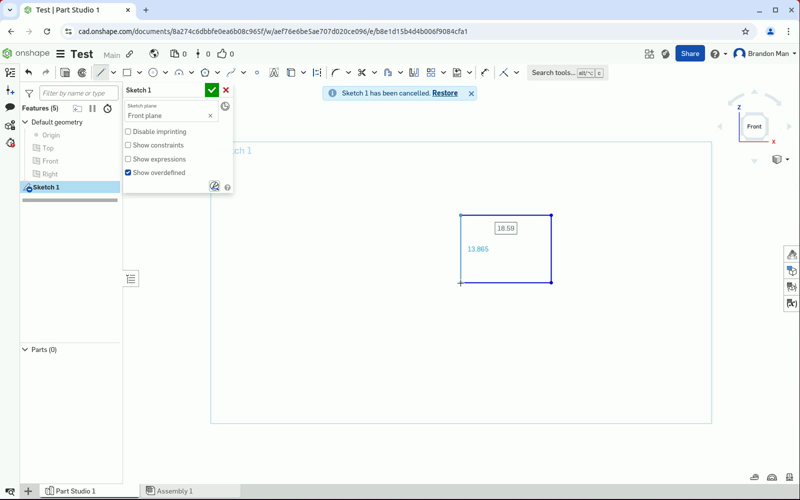
key(esc)
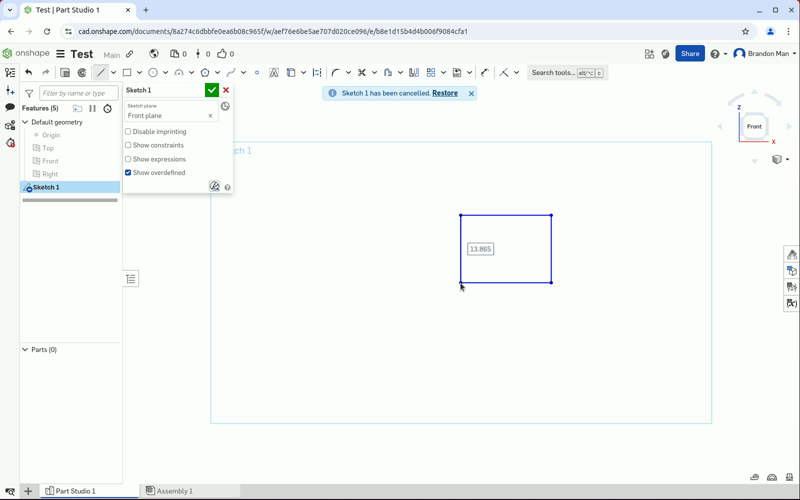
mouse_move(483, 220)
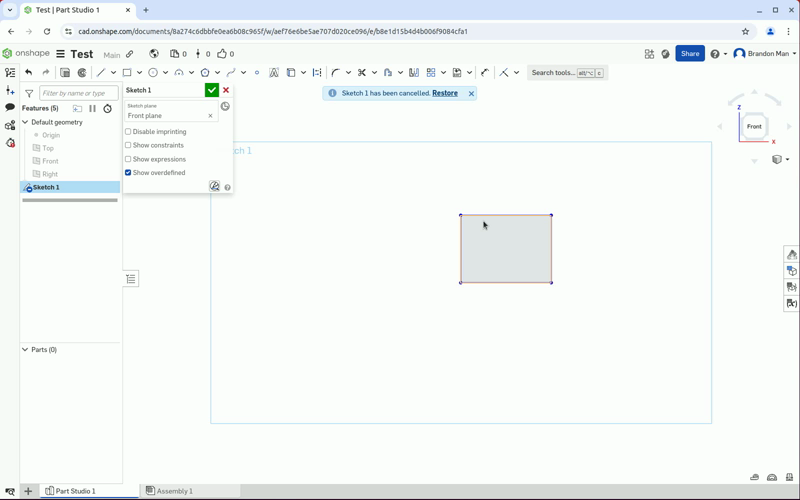
click(483, 220)
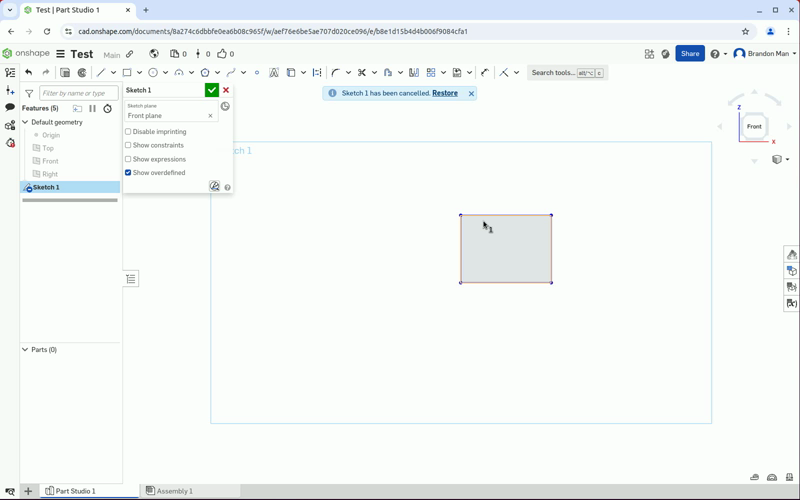
mouse_move(73, 352)
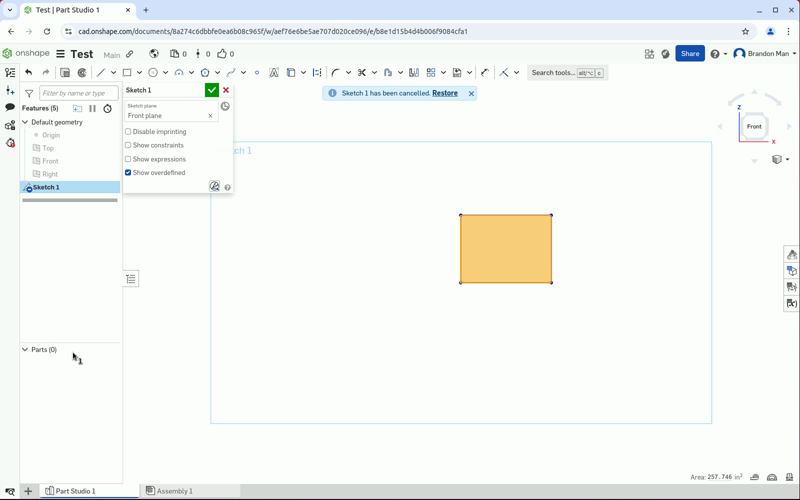
key(shift+y)
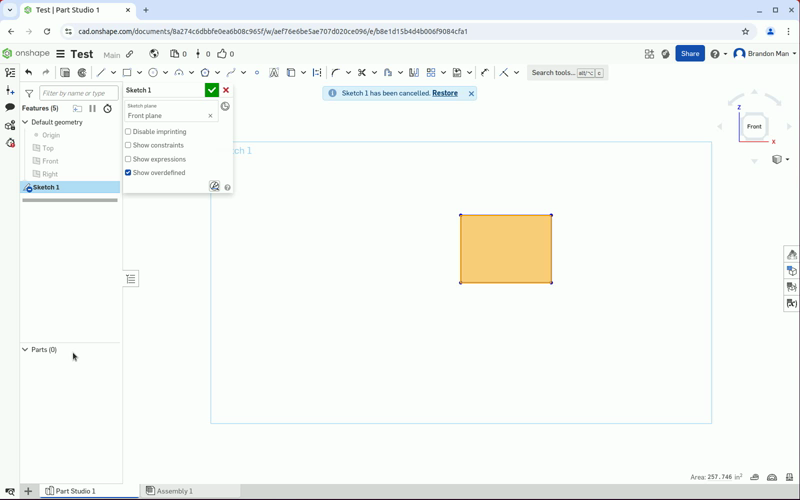
key(shift+e)
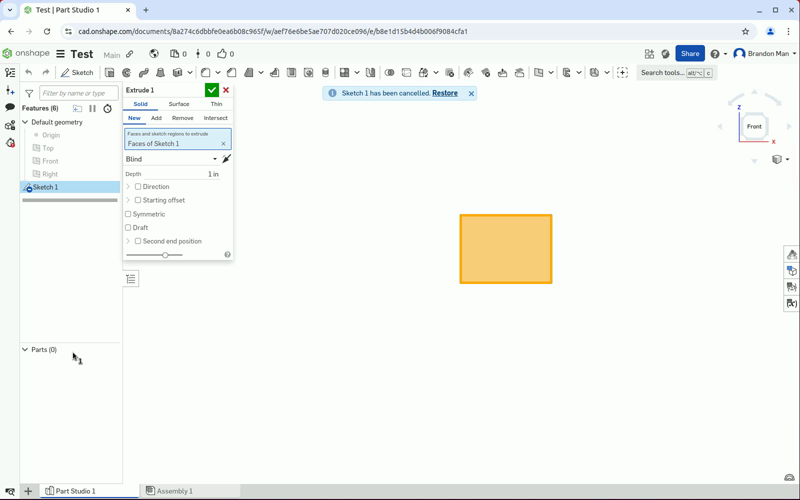
mouse_move(143, 106)
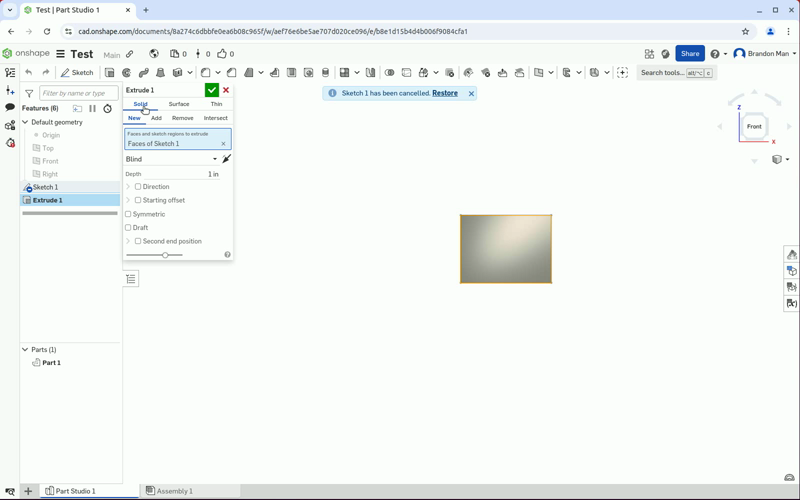
click(143, 106)
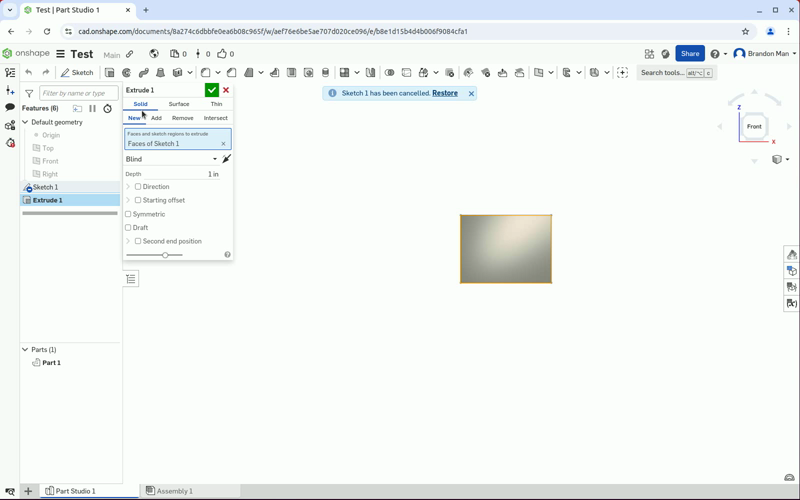
mouse_move(137, 120)
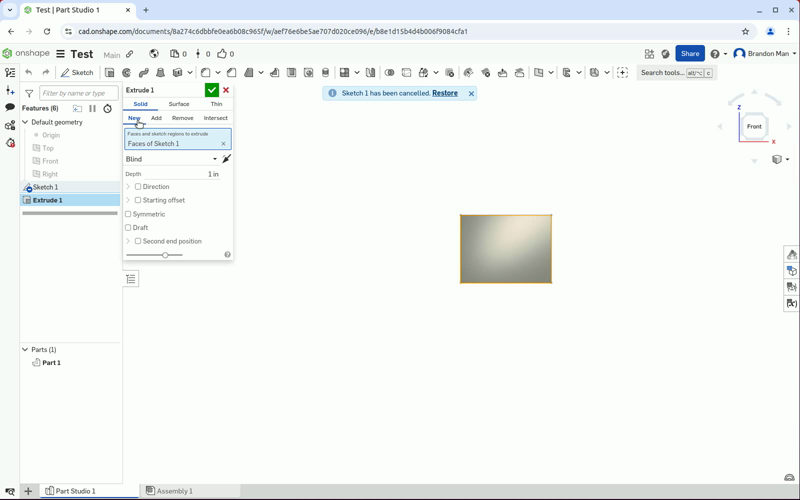
click(137, 120)
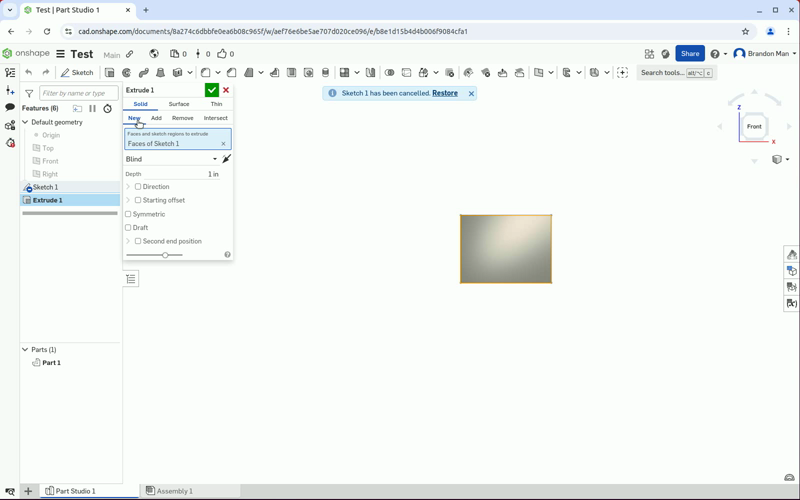
key(tab, 4)
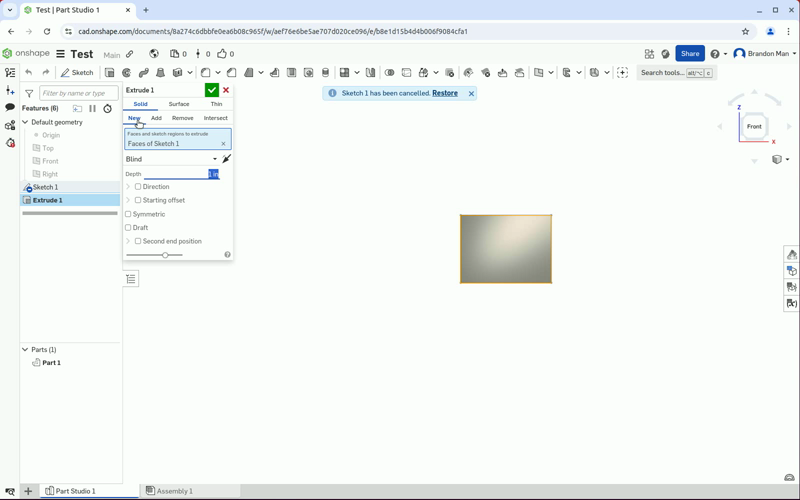
text(4.574)
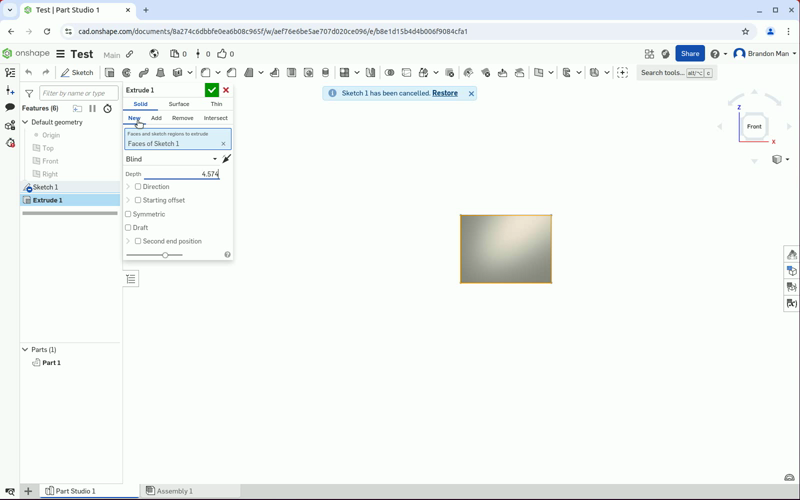
key(enter)
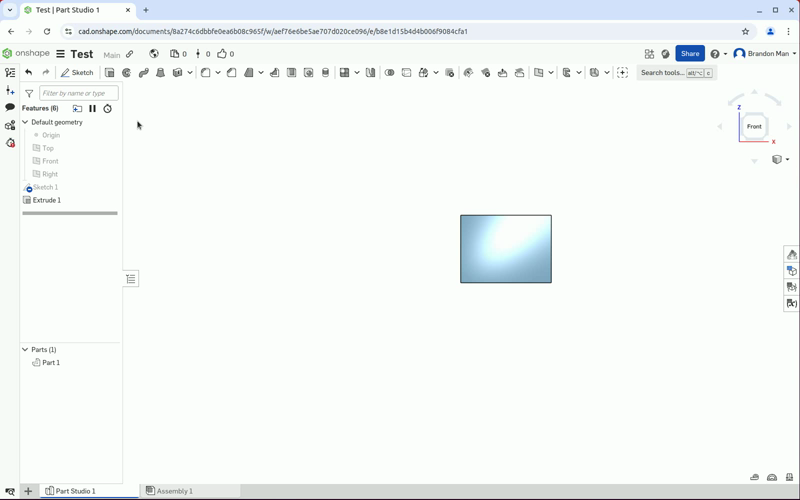
key(shift+h)
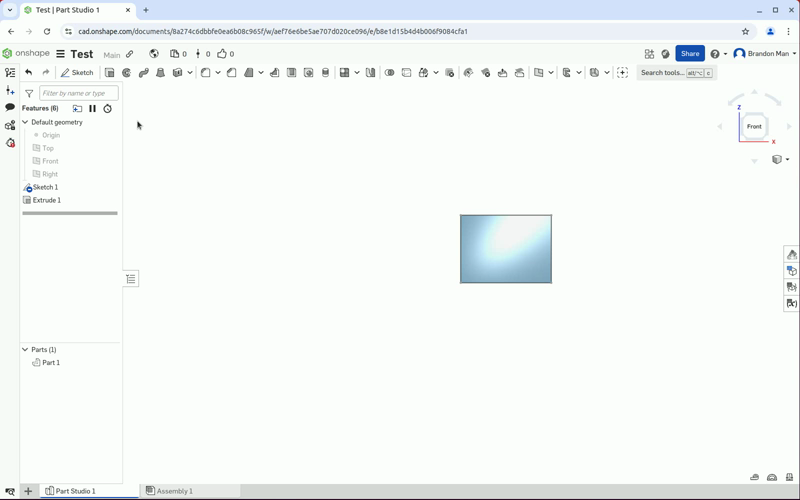
key(shift+h)
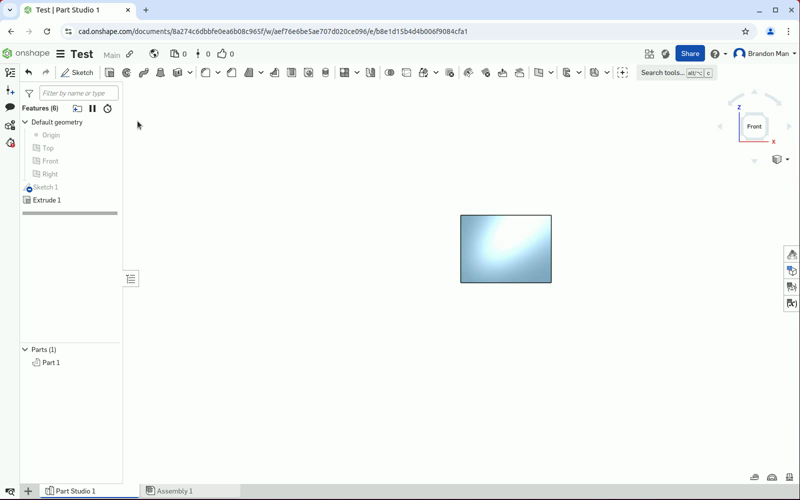
mouse_move(73, 189)
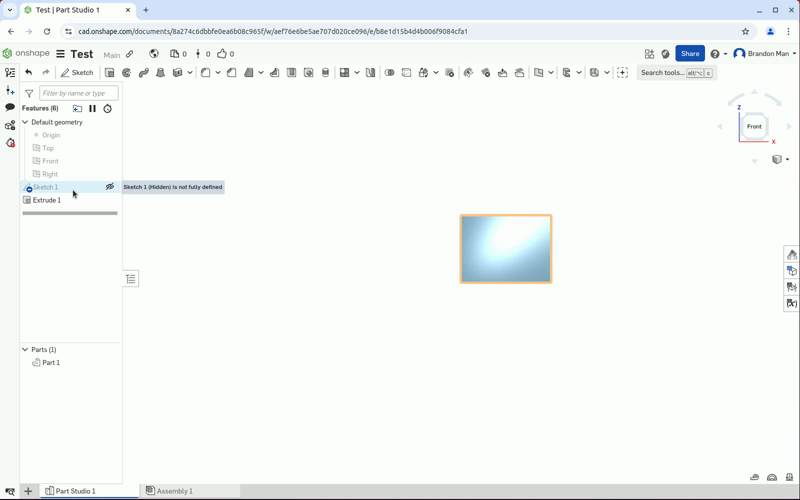
click(73, 189)
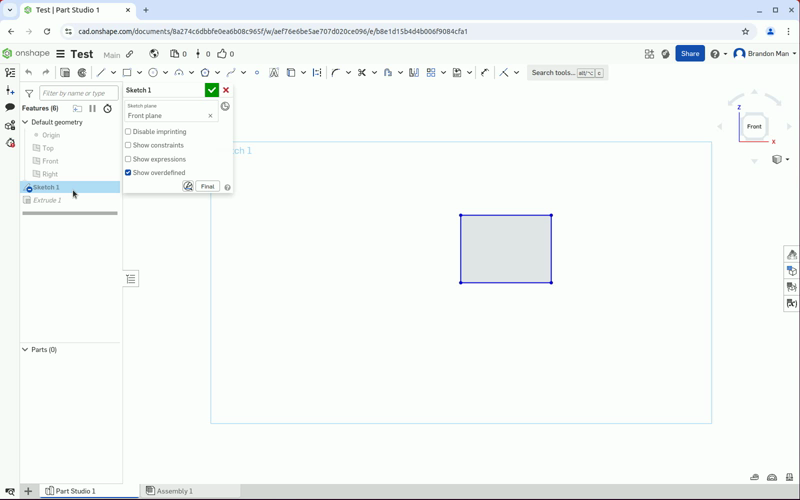
mouse_move(229, 92)
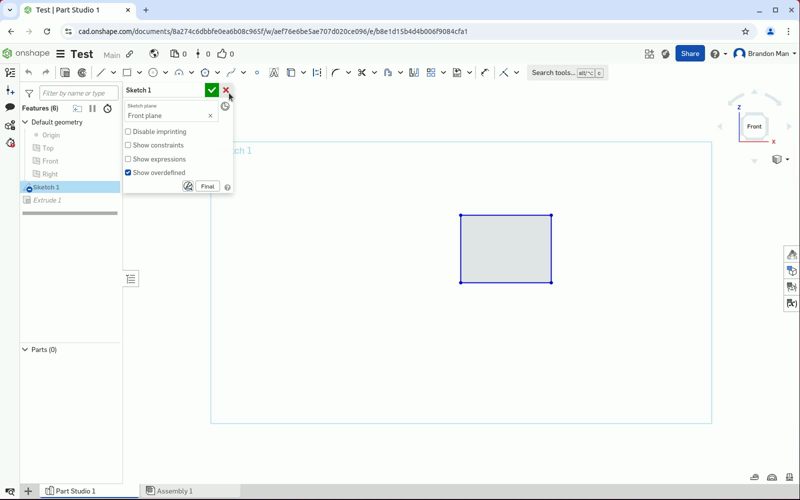
click(229, 92)
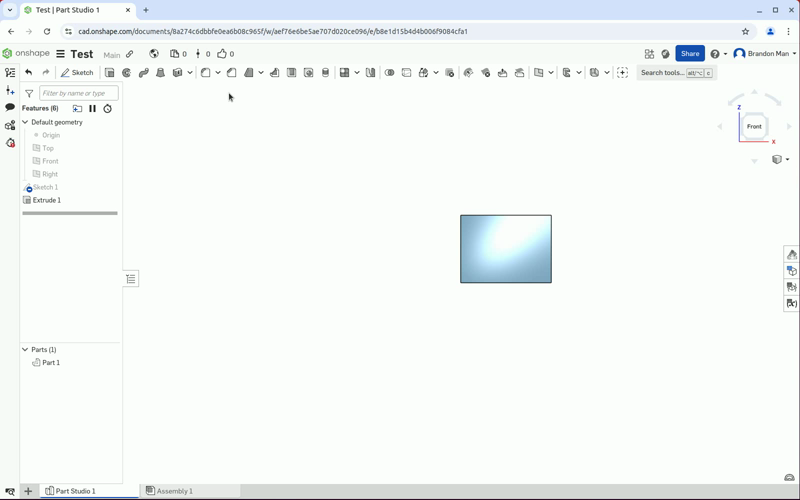
mouse_move(541, 75)
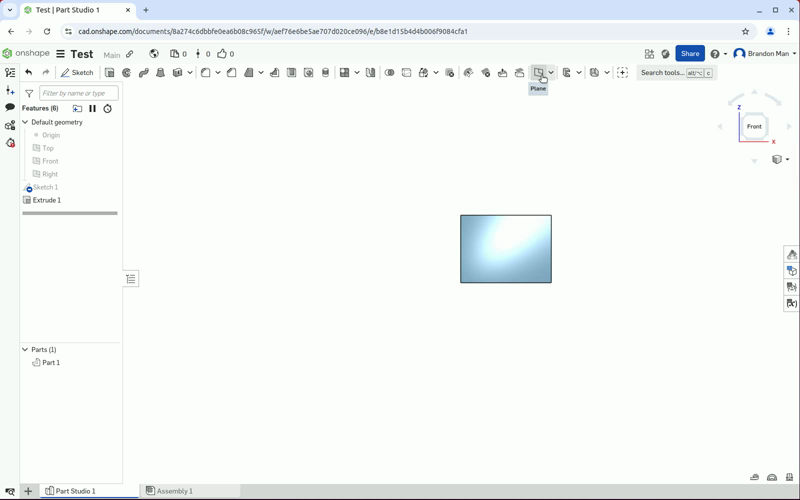
click(541, 75)
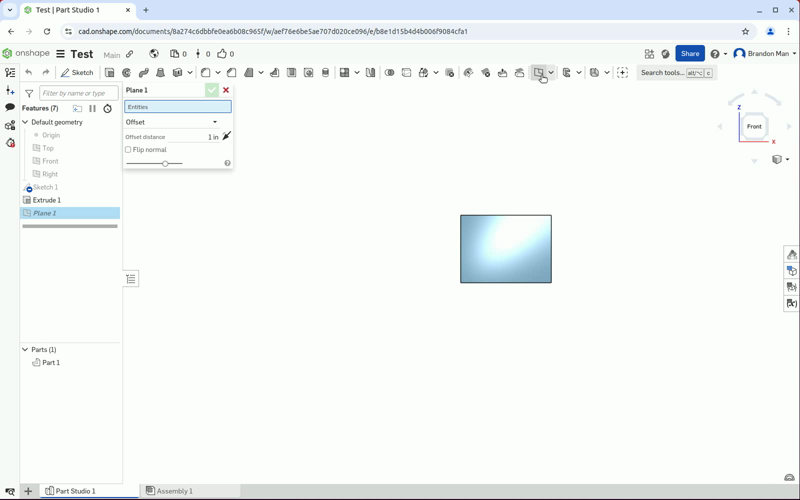
mouse_move(73, 163)
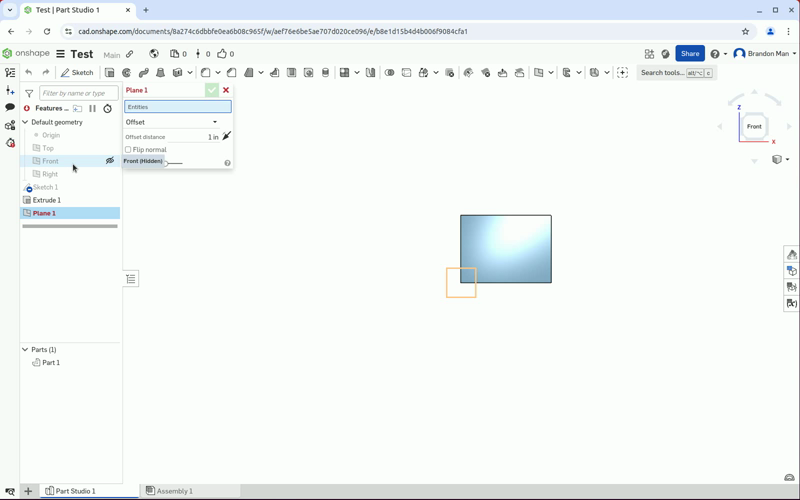
click(73, 163)
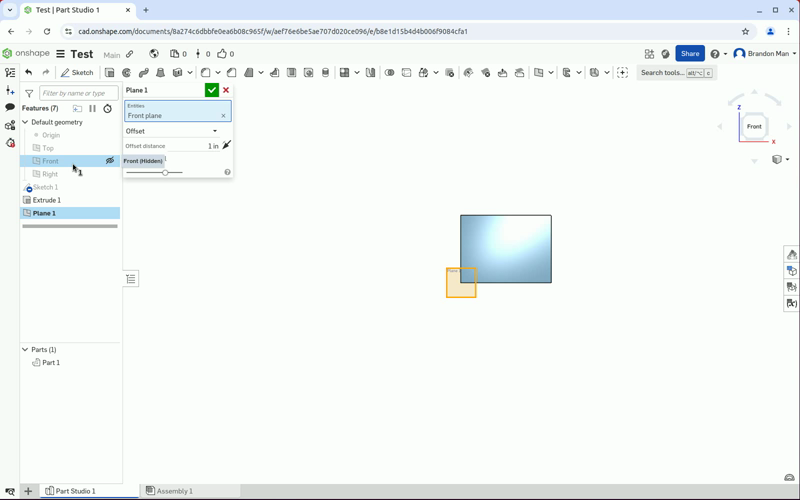
key(tab, 2)
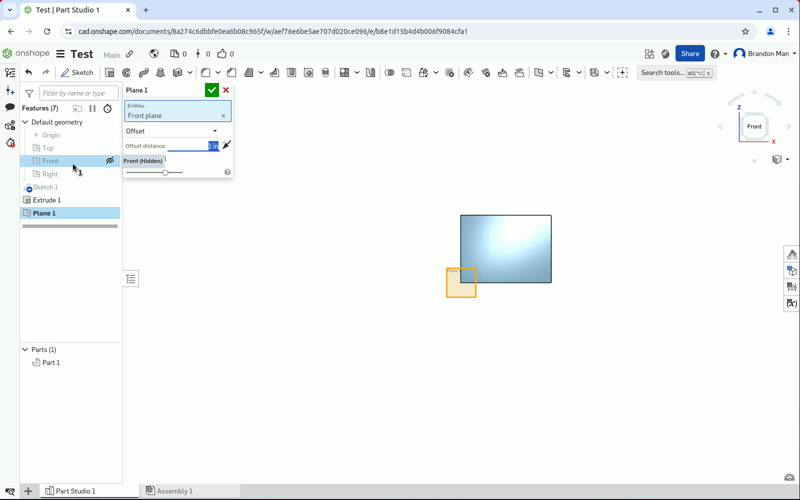
text(4.56)
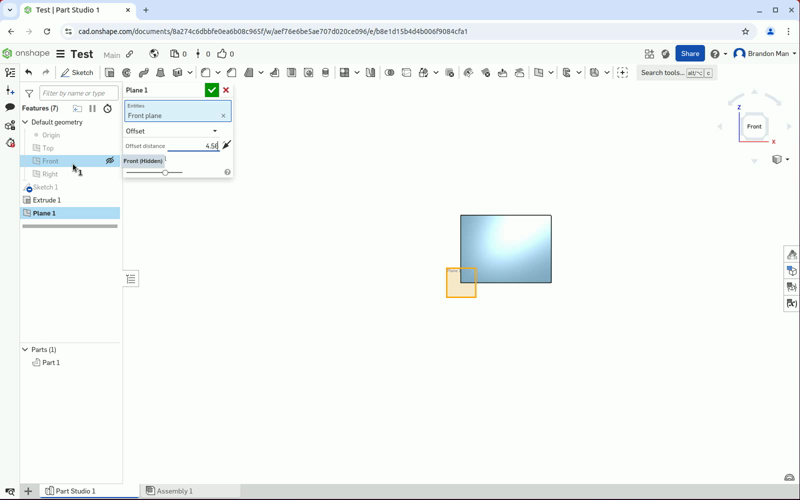
key(enter, 2)
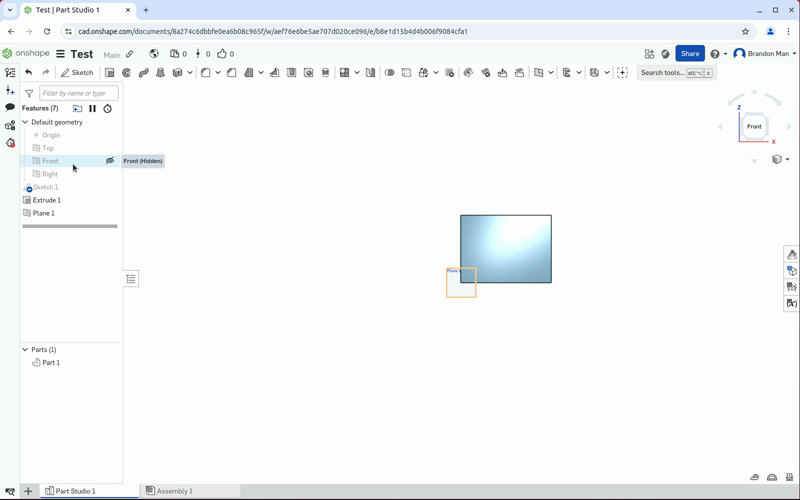
key(shift+s)
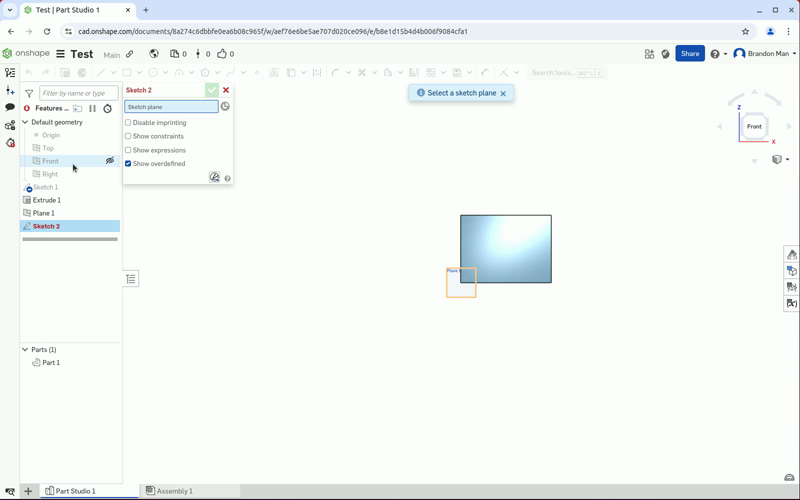
mouse_move(73, 215)
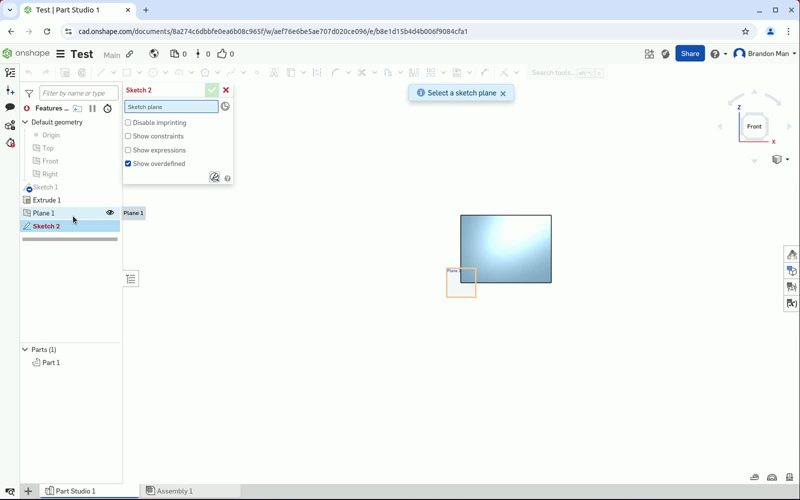
click(73, 215)
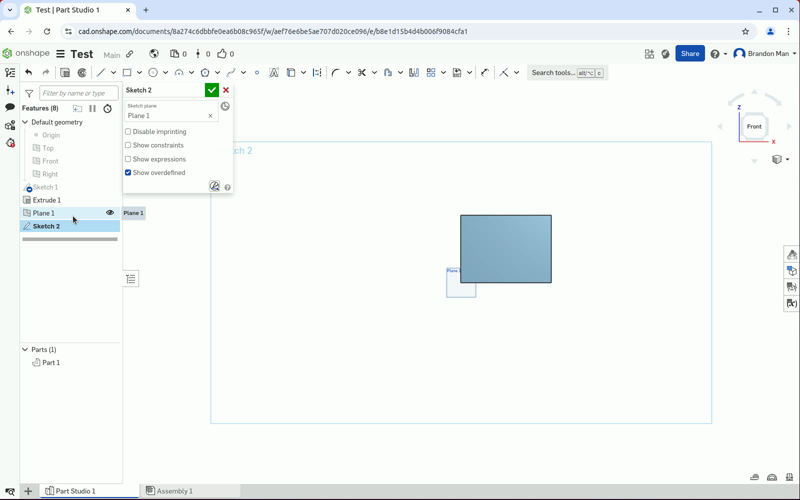
mouse_move(73, 352)
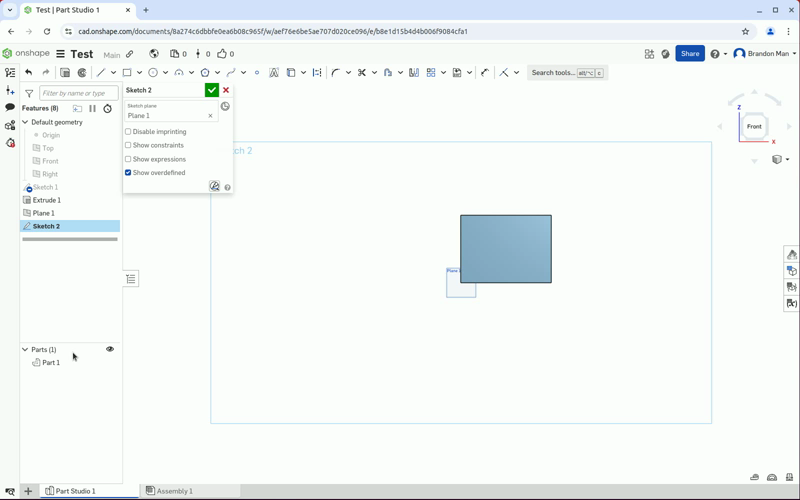
key(y)
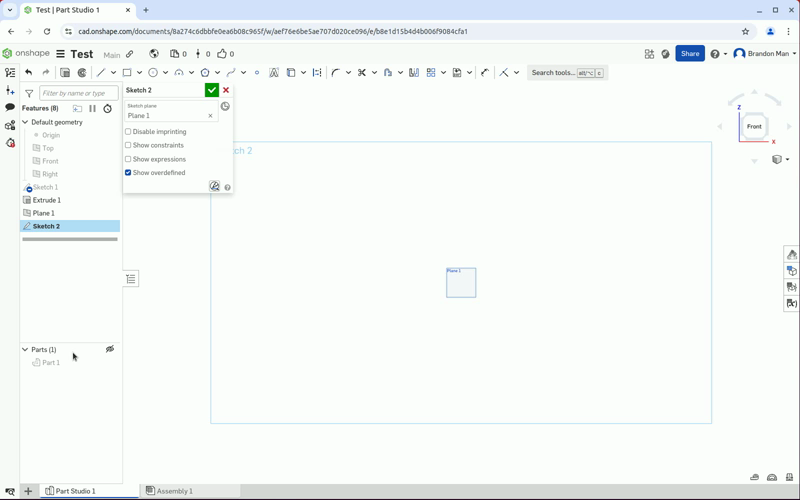
key(c)
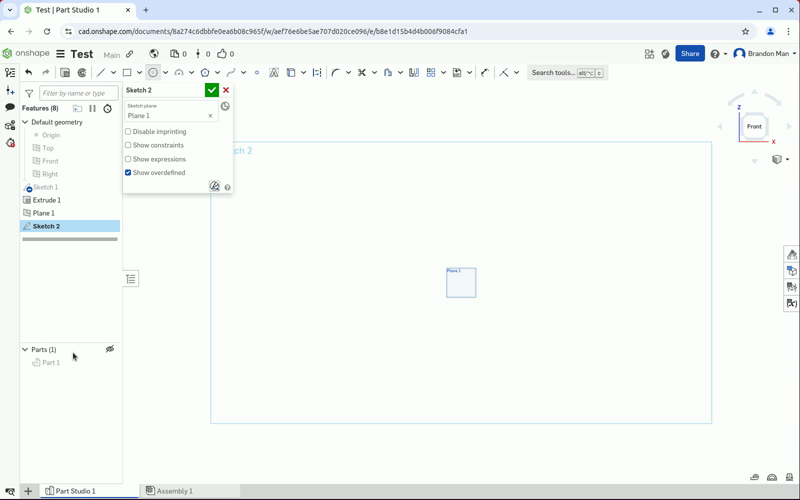
key_down(shift)
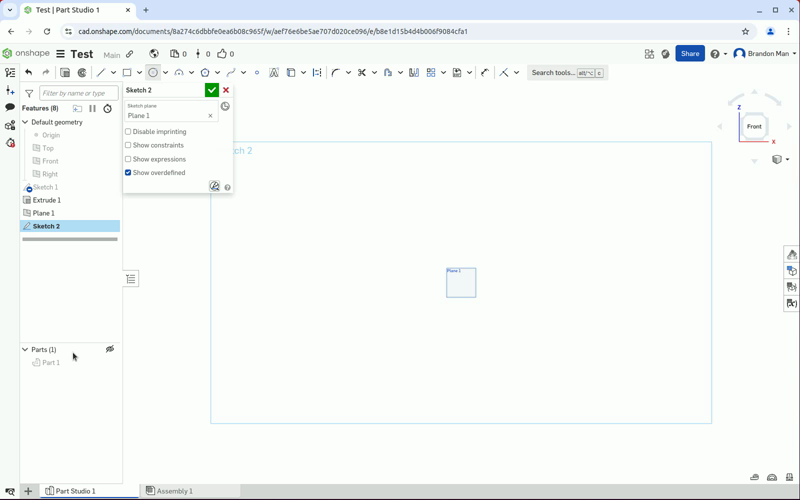
mouse_move(505, 249)
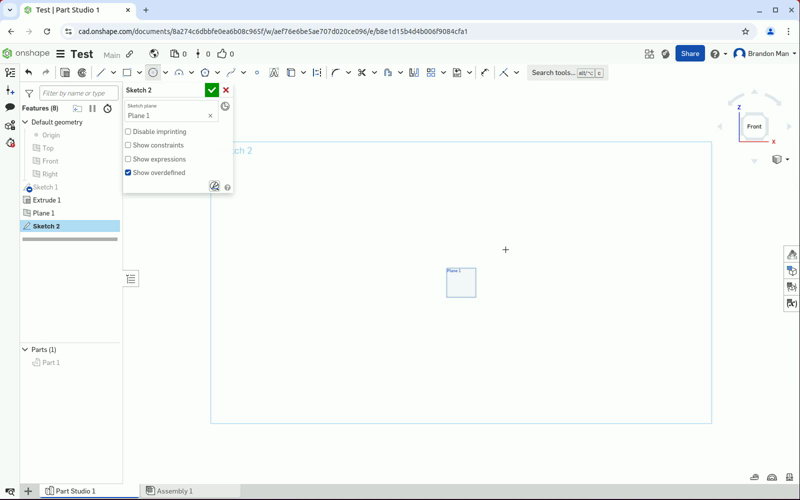
click(505, 249)
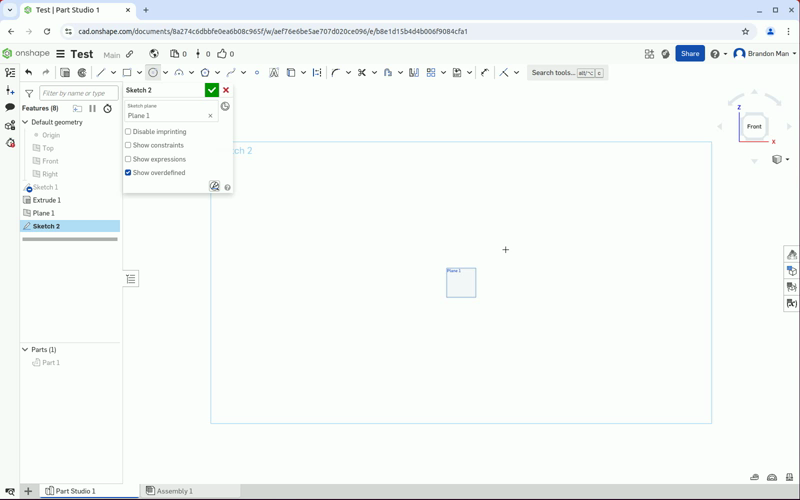
key_up(shift)
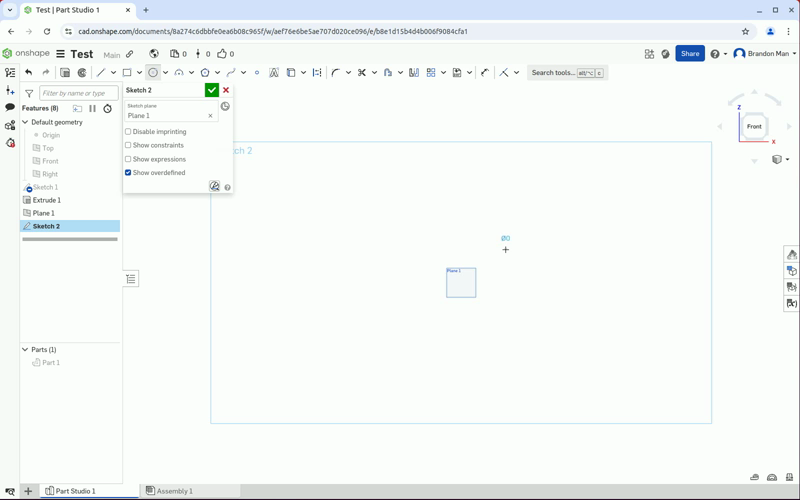
mouse_move(534, 249)
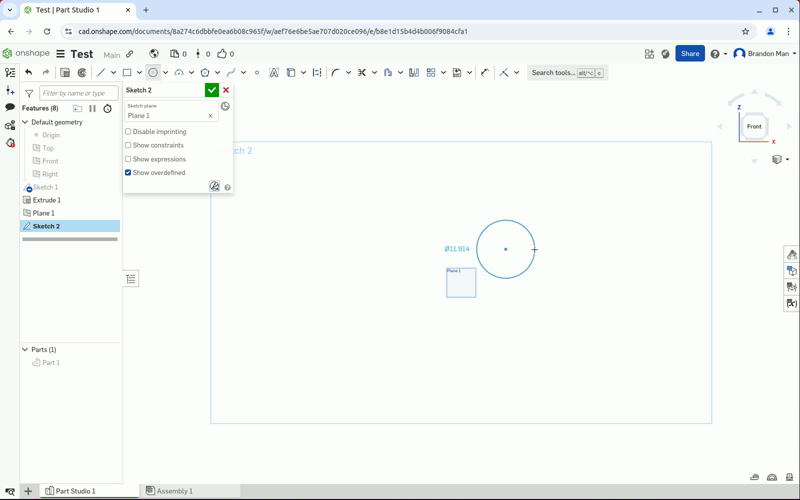
click(534, 249)
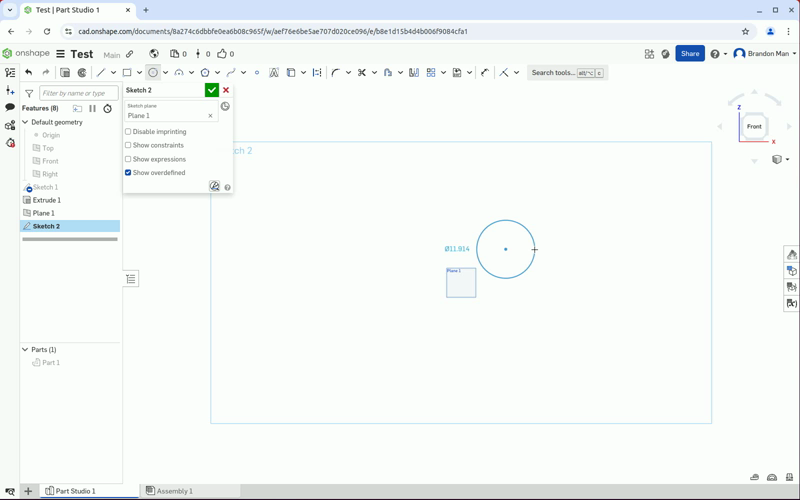
key(esc)
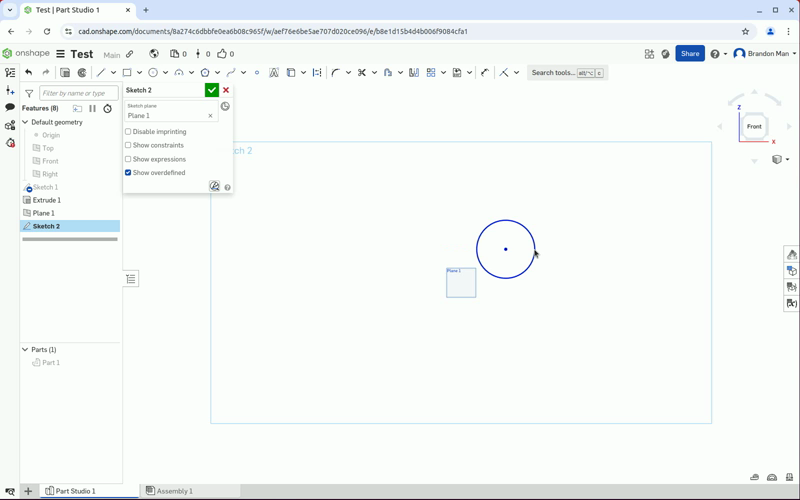
mouse_move(527, 244)
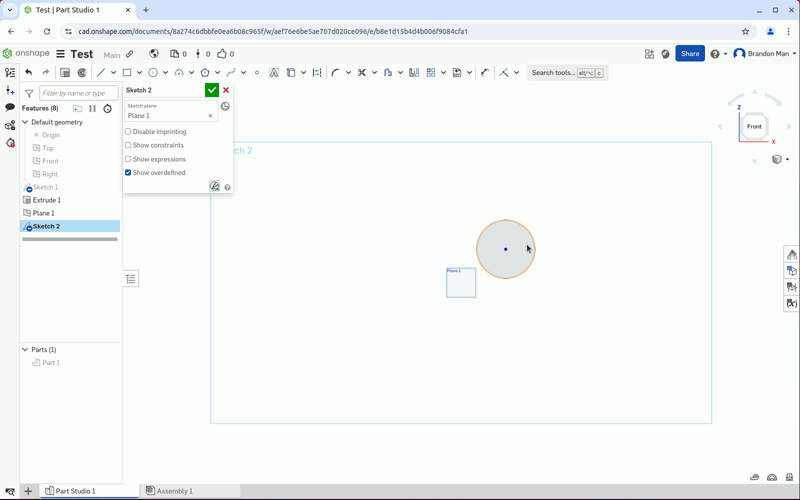
click(527, 244)
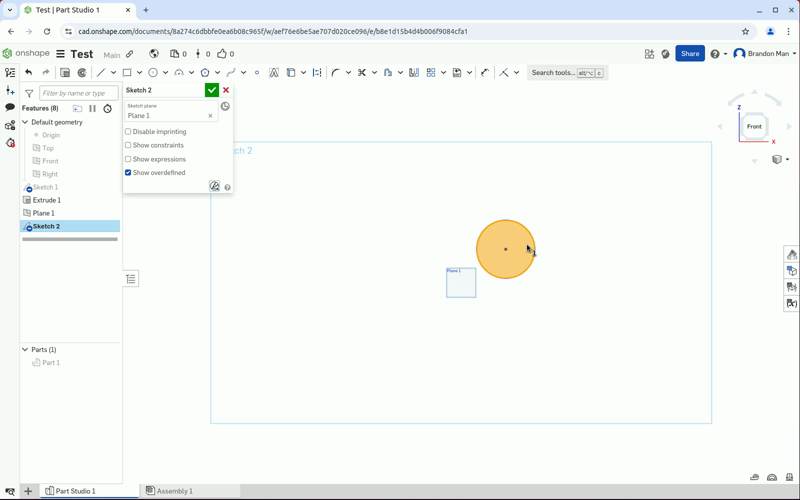
mouse_move(73, 352)
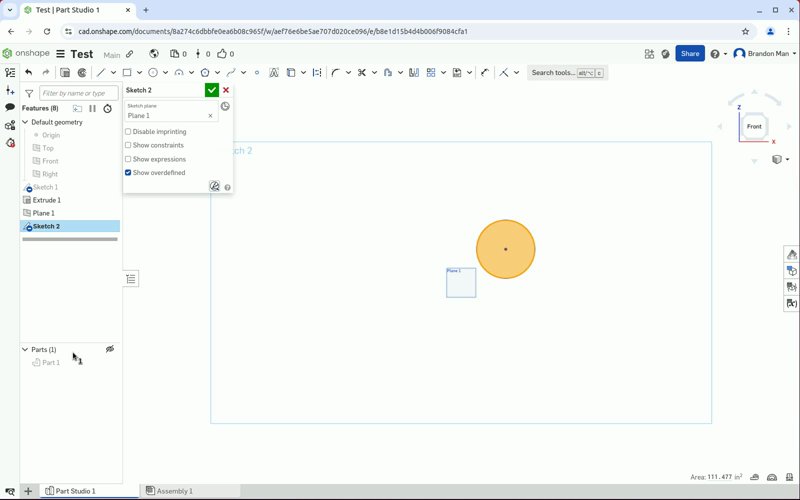
key(shift+y)
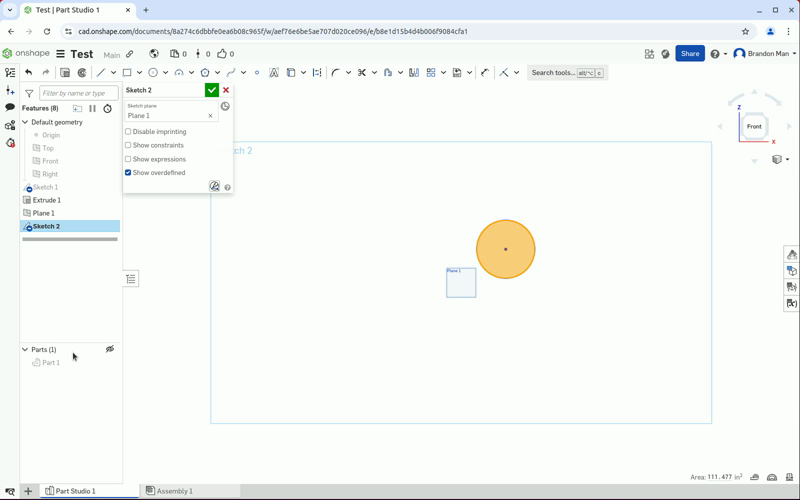
key(shift+e)
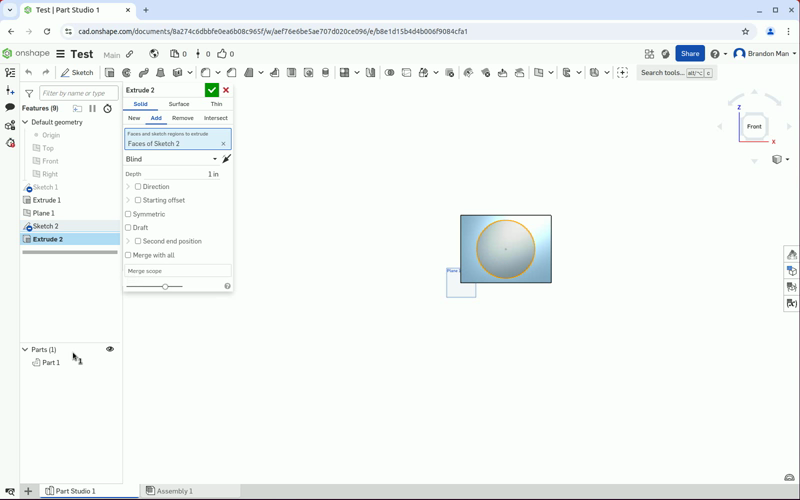
mouse_move(143, 106)
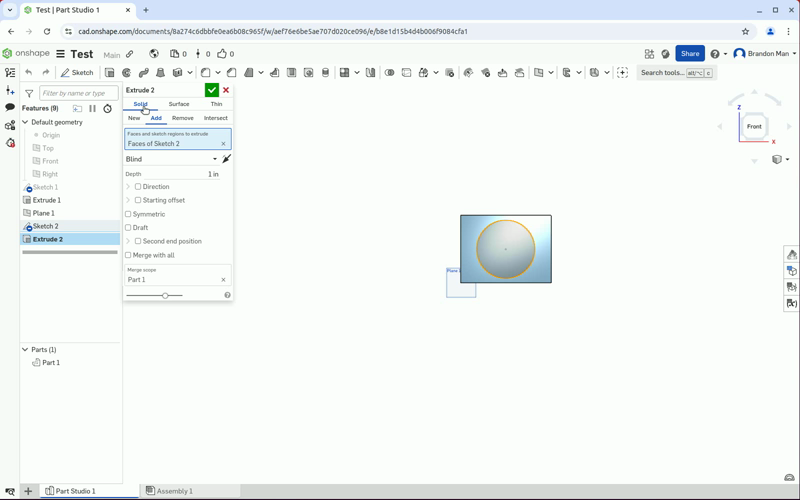
click(143, 106)
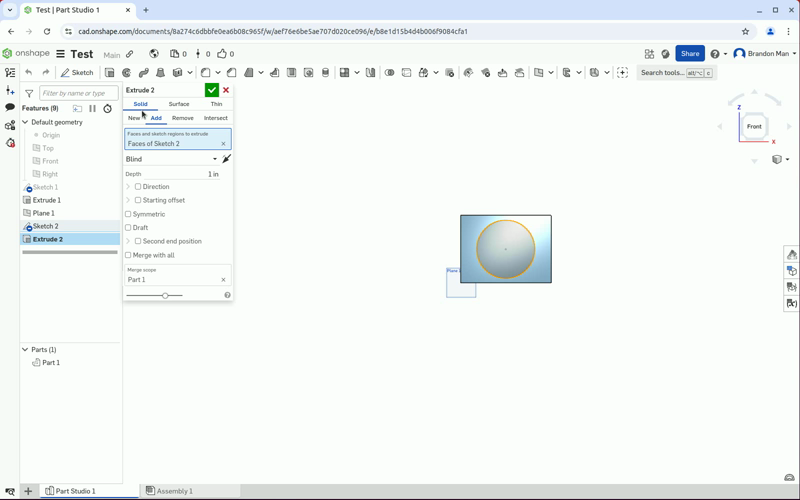
mouse_move(137, 120)
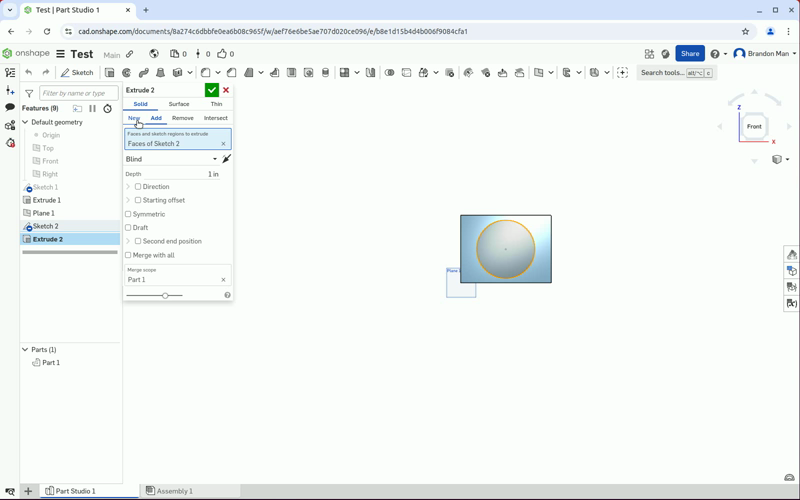
click(137, 120)
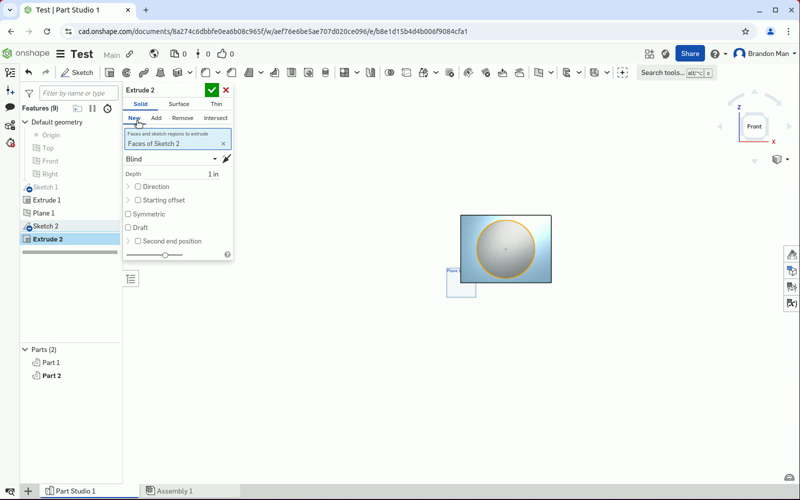
key(tab, 4)
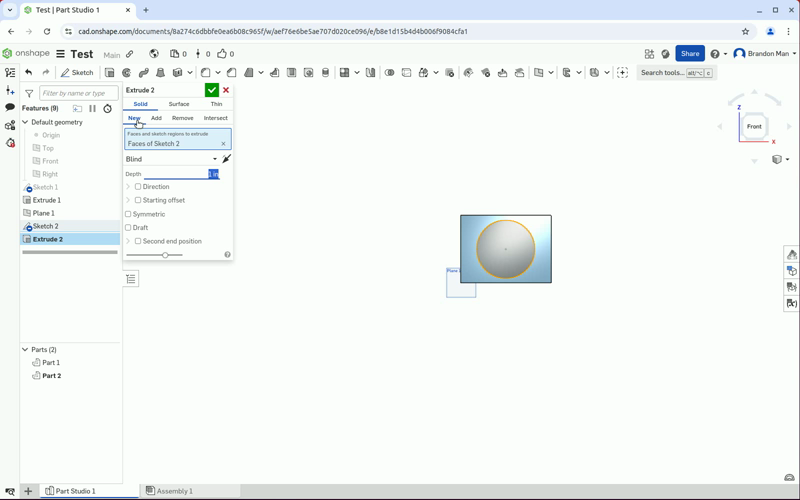
text(4.574)
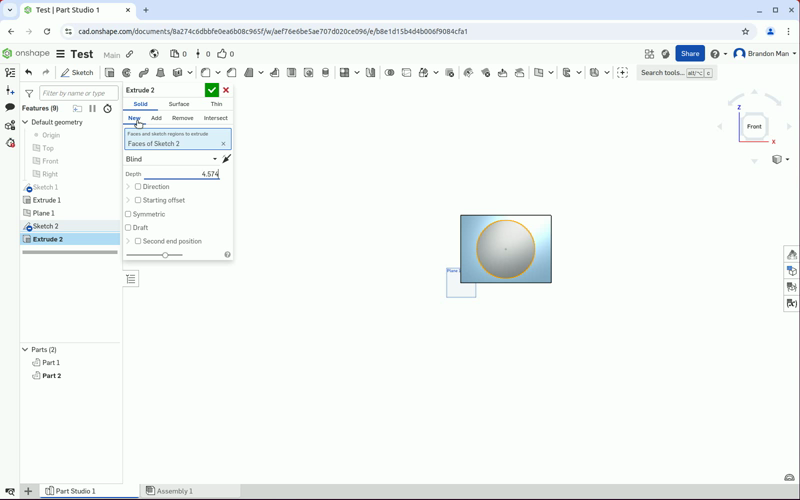
key(enter)
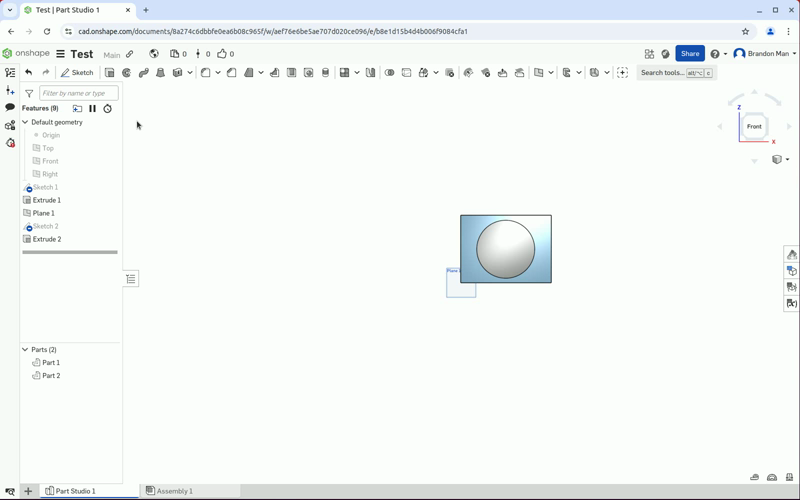
key(shift+h)
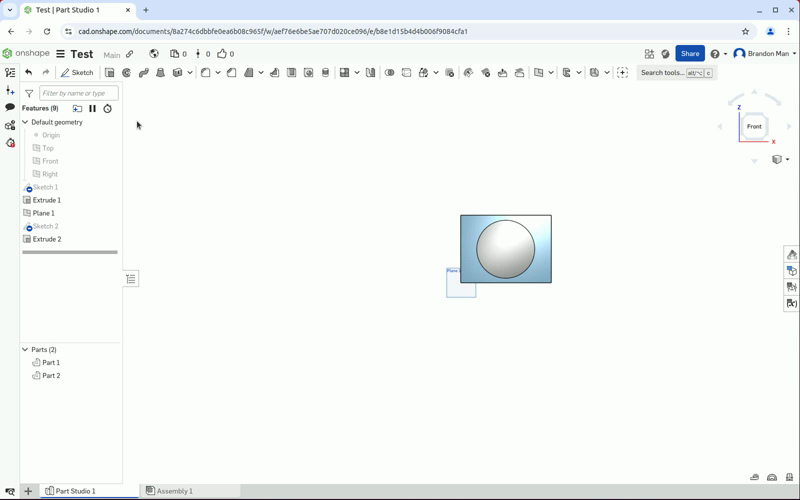
key(shift+h)
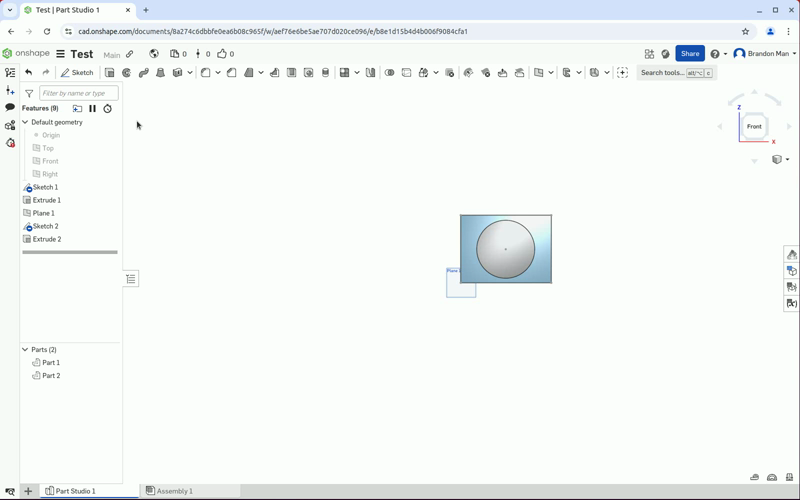
key(shift+7)
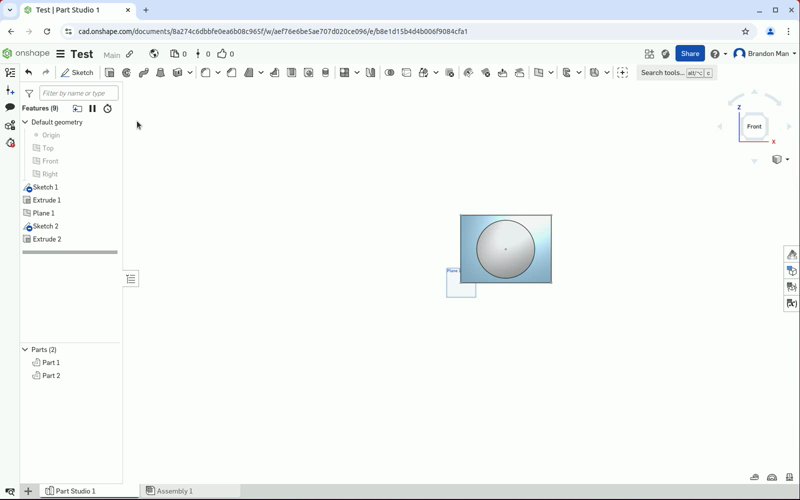
key(left, 2)
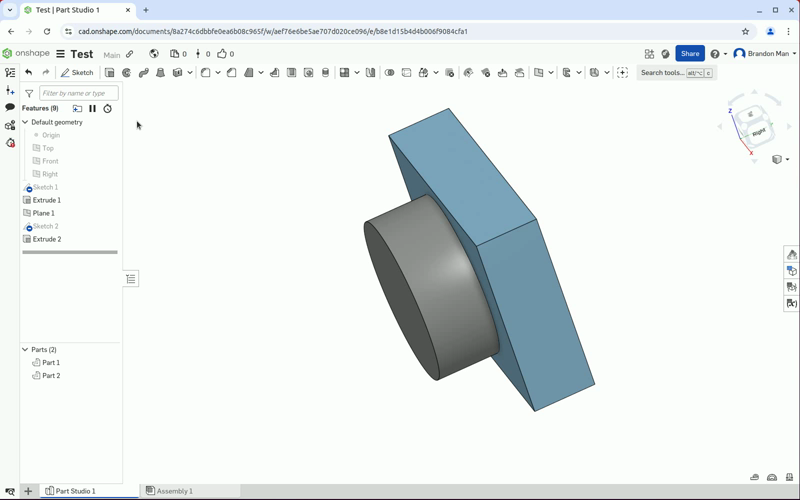
key(down, 2)
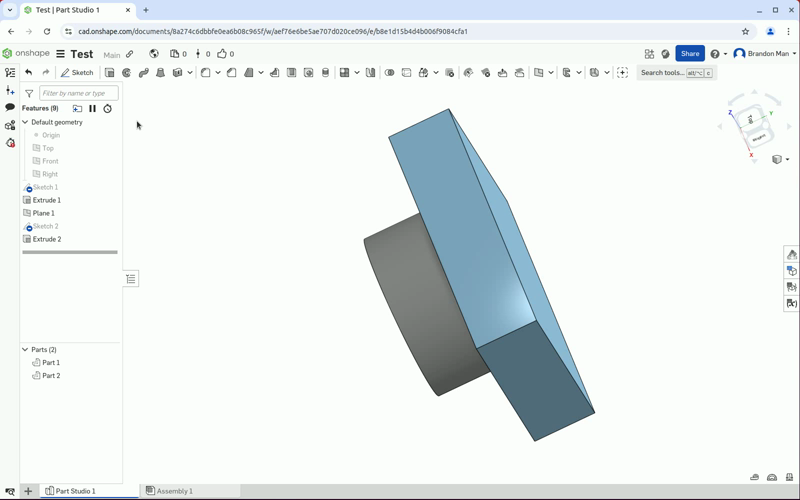
key(up, 2)
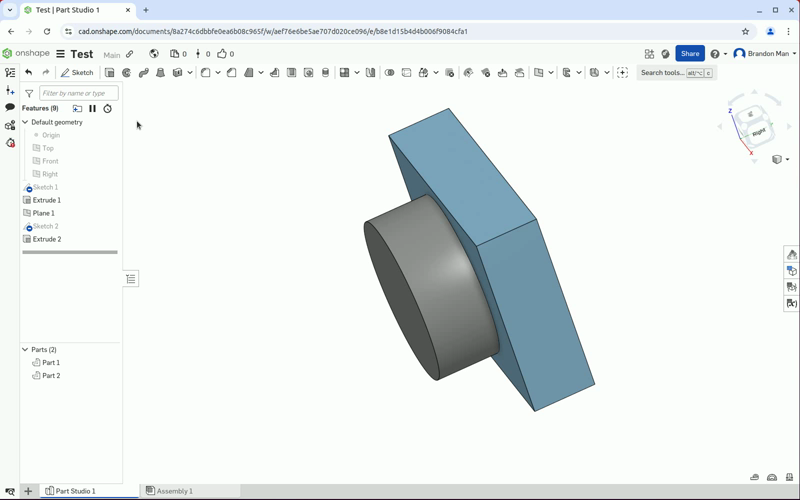
key(right, 2)
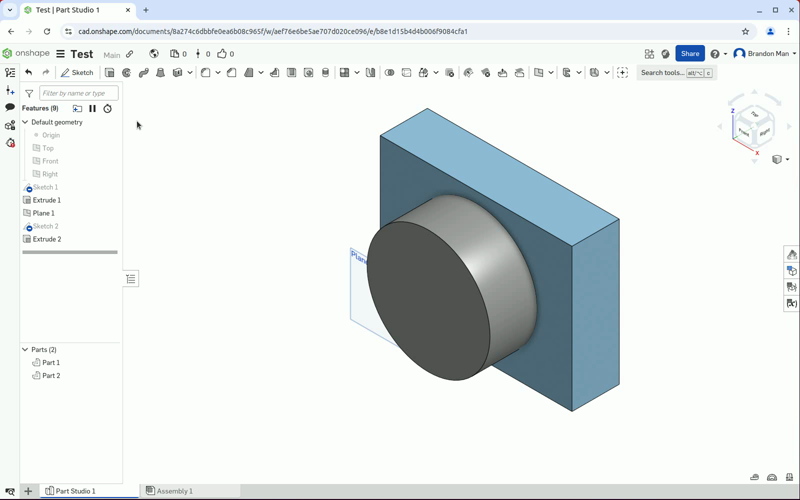
mouse_move(73, 189)
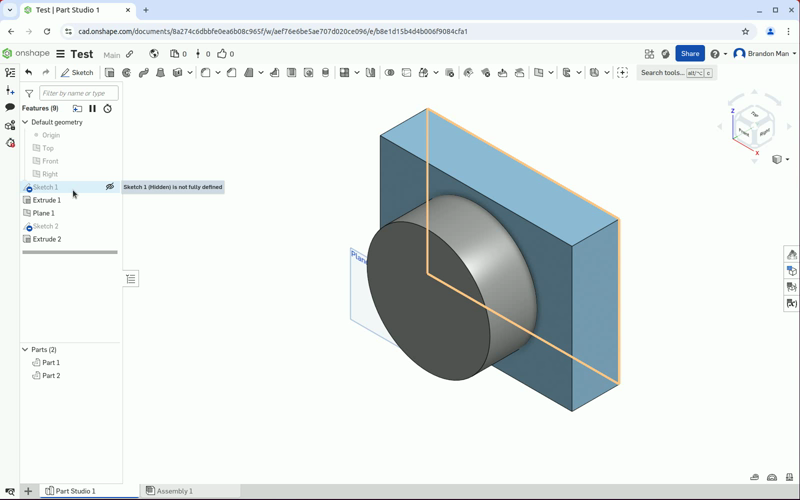
click(73, 189)